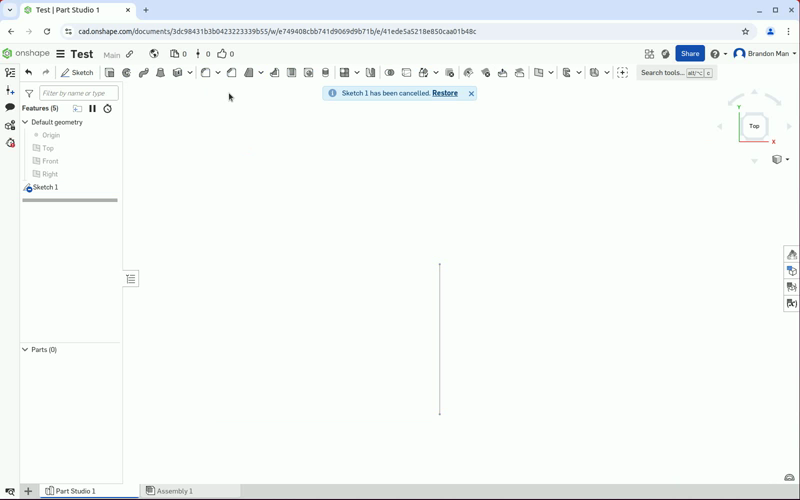
key(shift+h)
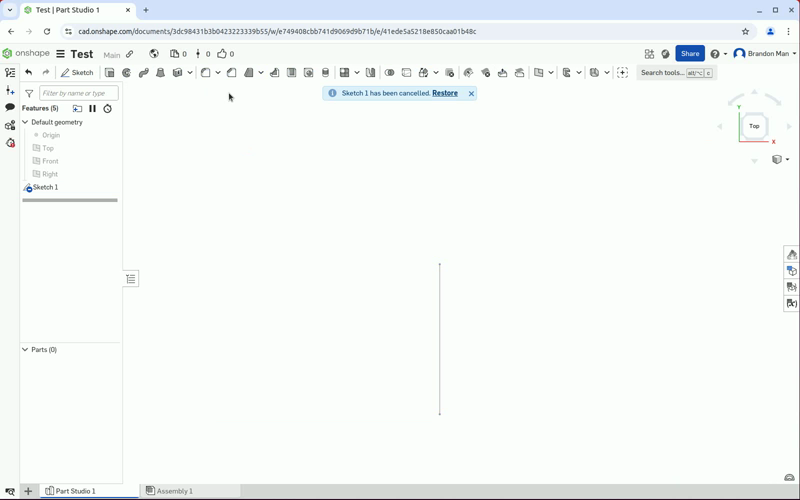
key(shift+s)
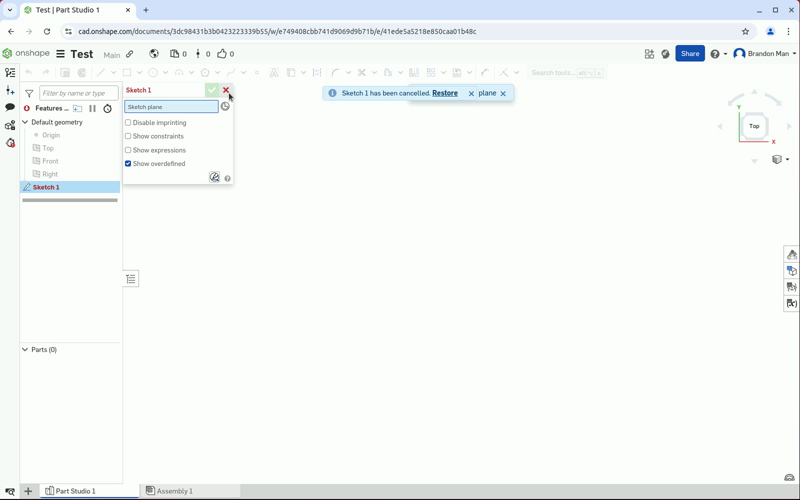
mouse_move(73, 150)
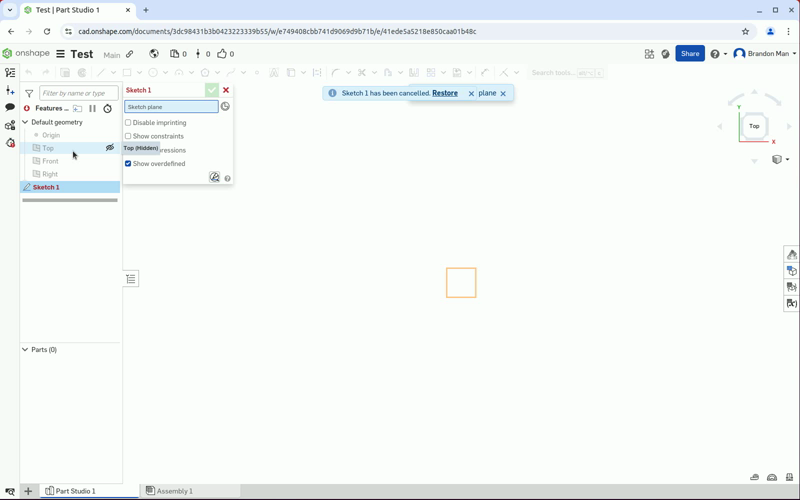
click(73, 150)
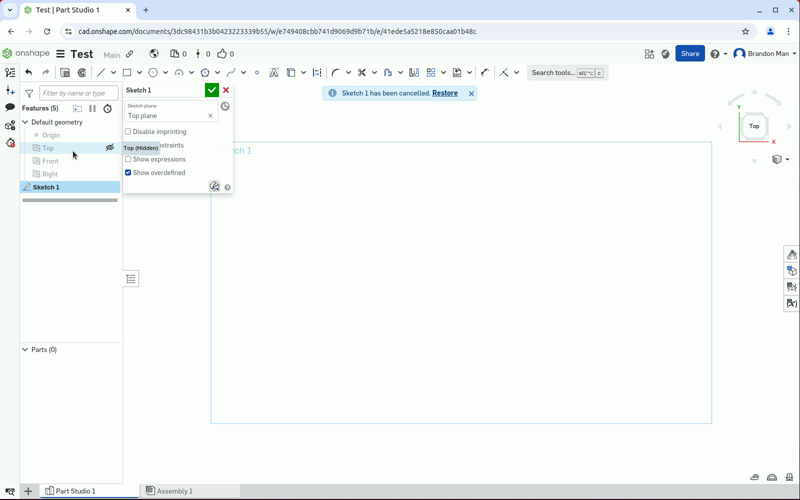
mouse_move(73, 352)
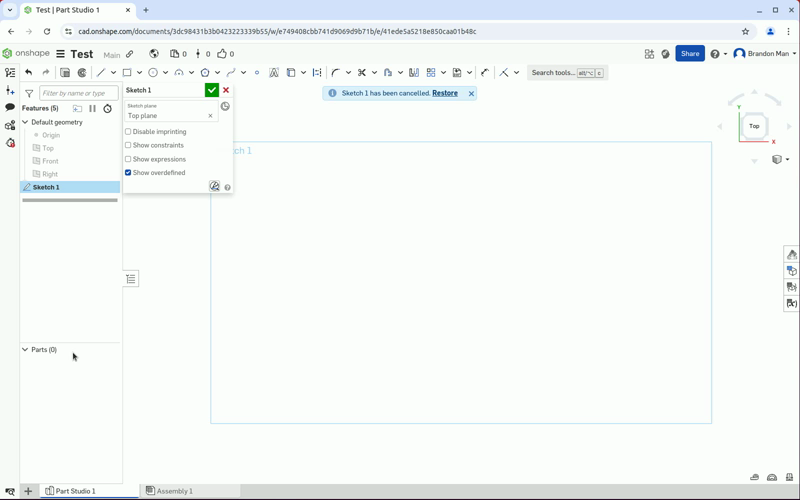
key(y)
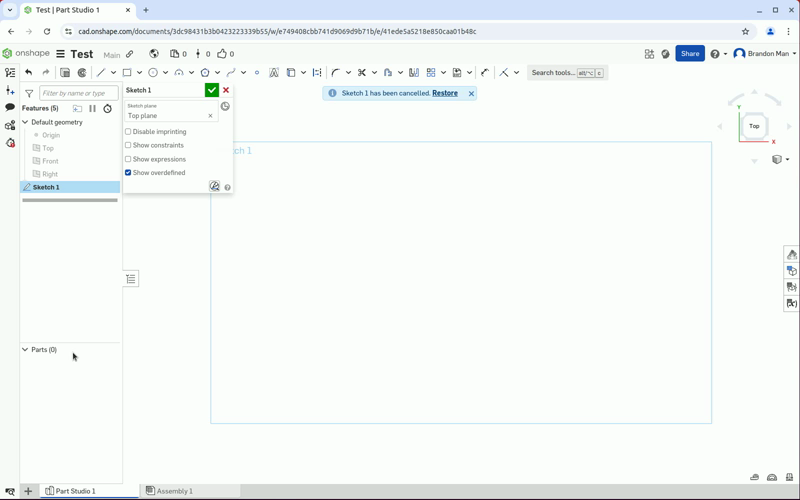
key(l)
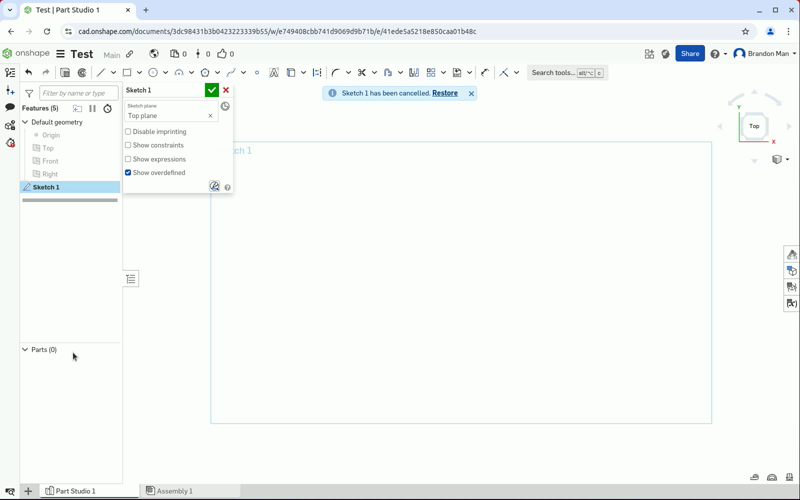
key_down(shift)
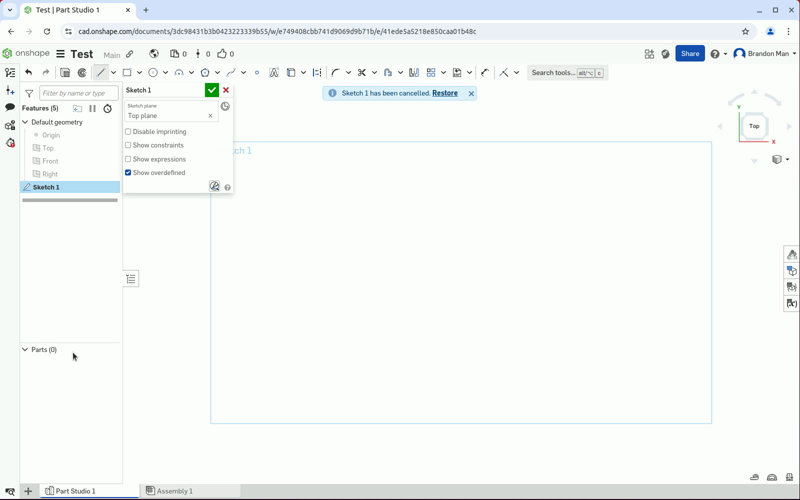
mouse_move(423, 325)
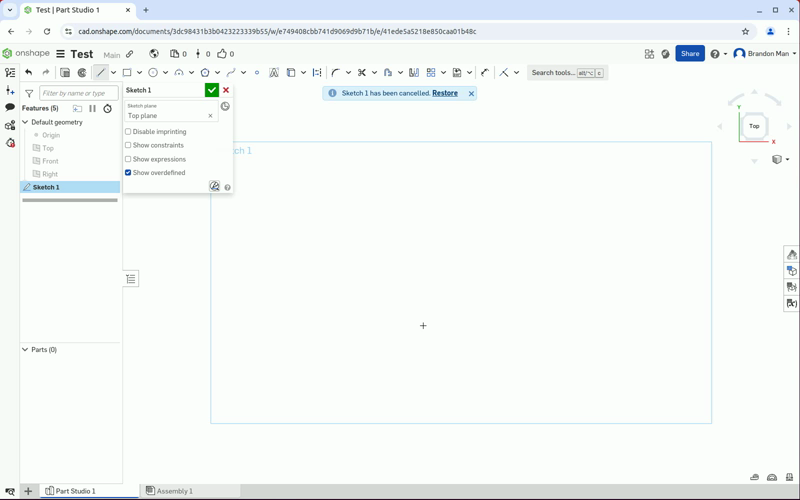
click(423, 325)
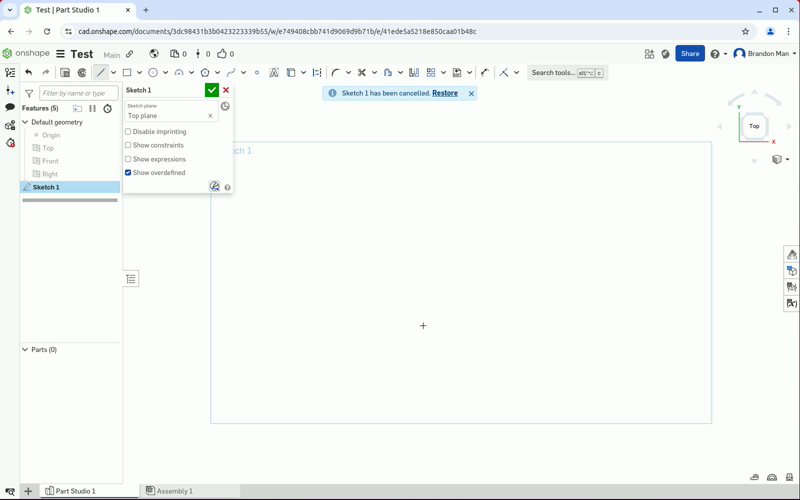
key_up(shift)
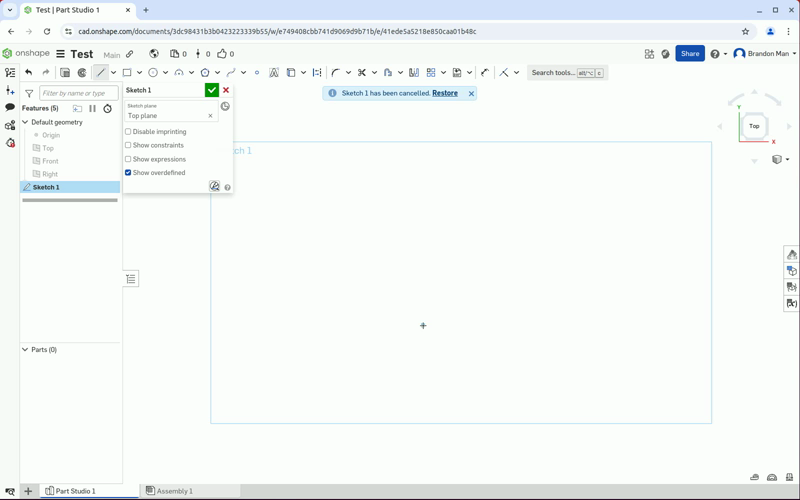
key_down(shift)
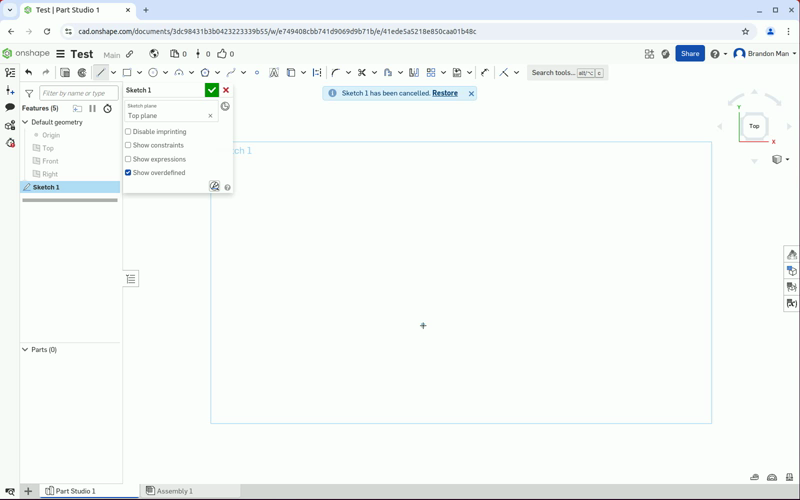
mouse_move(498, 325)
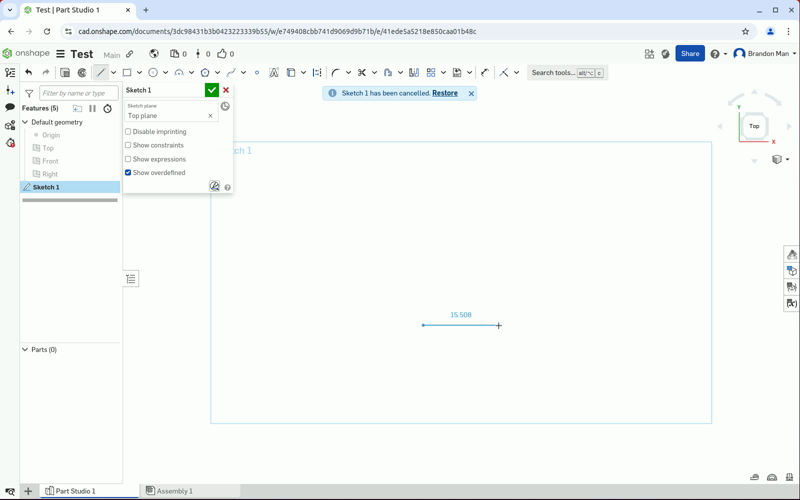
click(498, 325)
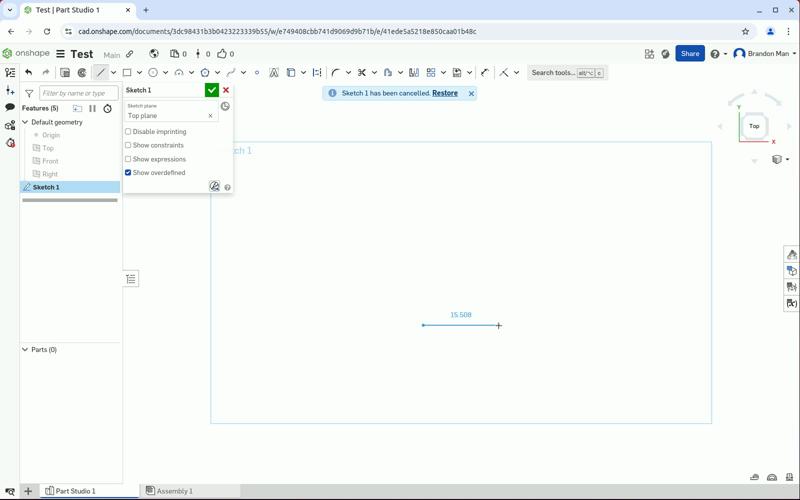
key_up(shift)
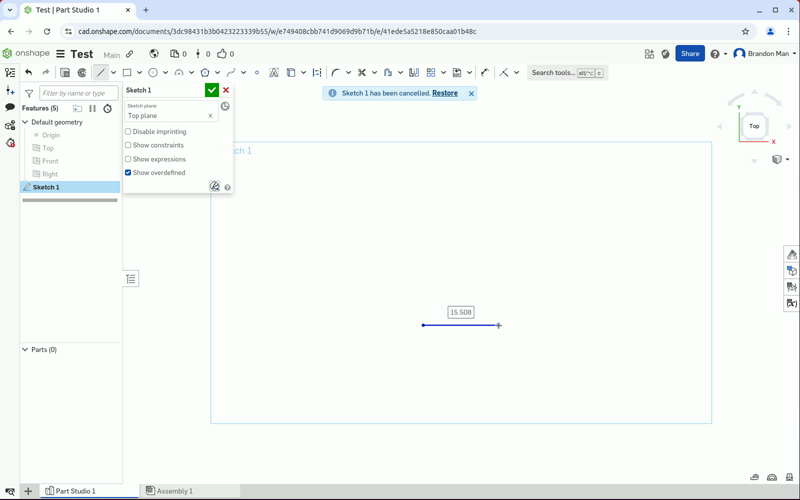
key_down(shift)
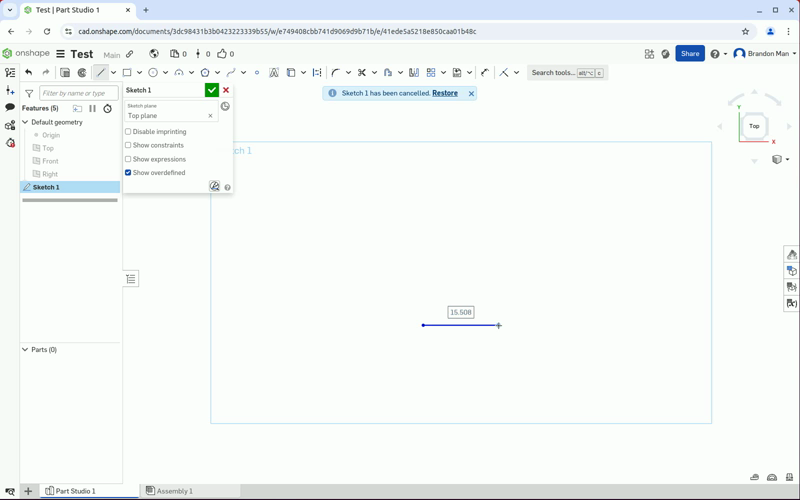
mouse_move(498, 241)
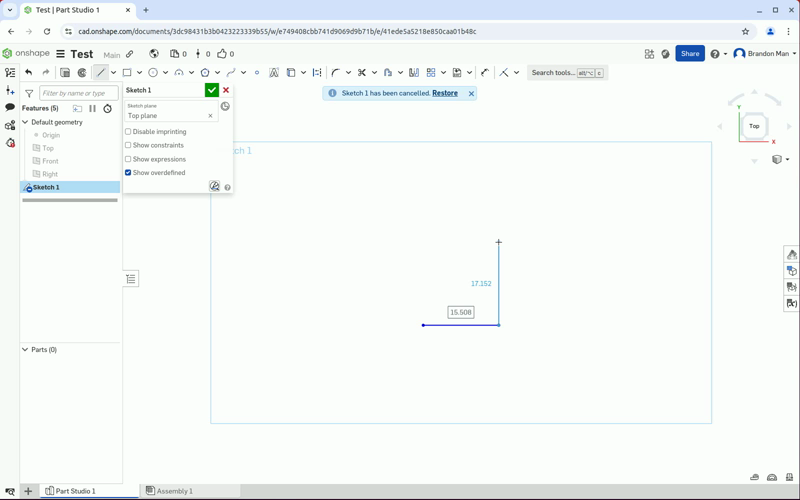
click(498, 241)
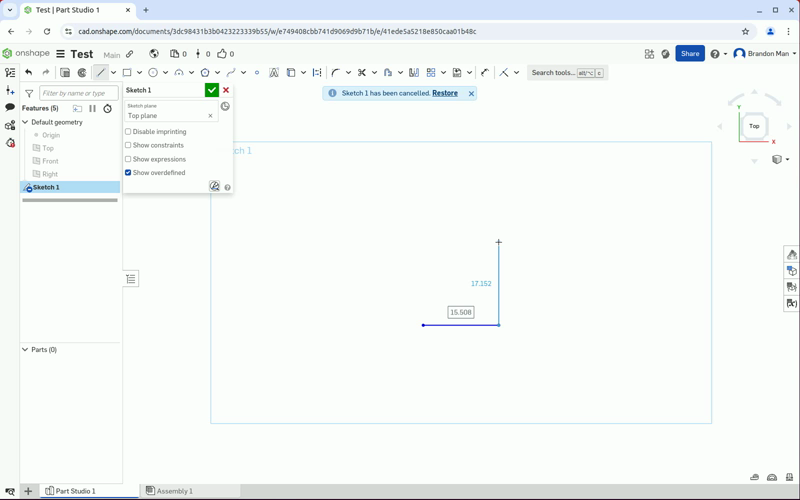
key_up(shift)
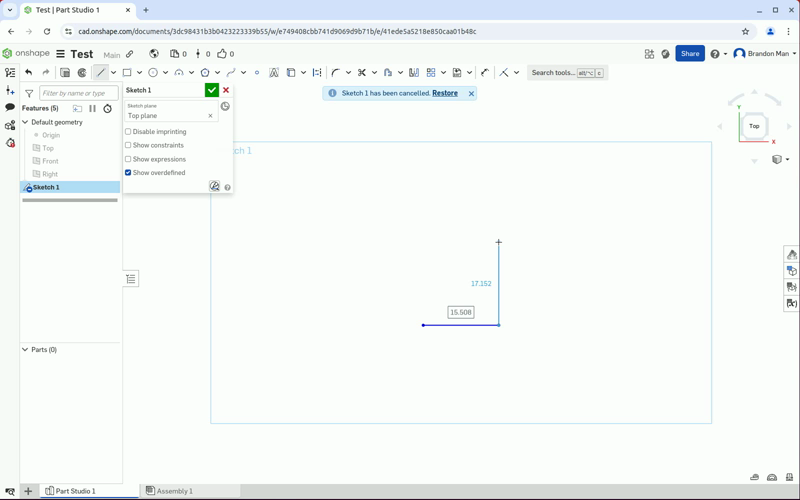
key_down(shift)
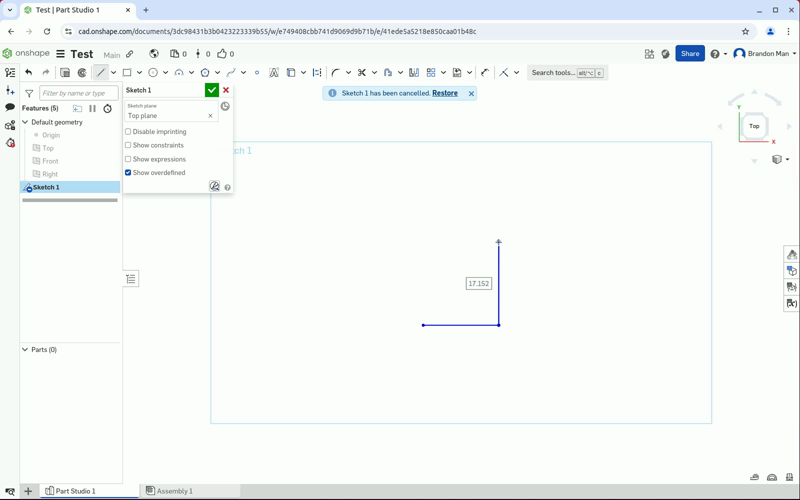
mouse_move(423, 241)
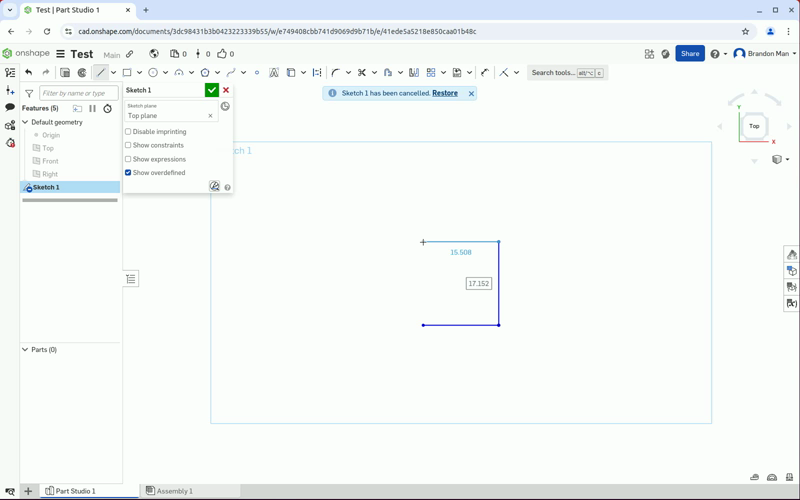
click(423, 241)
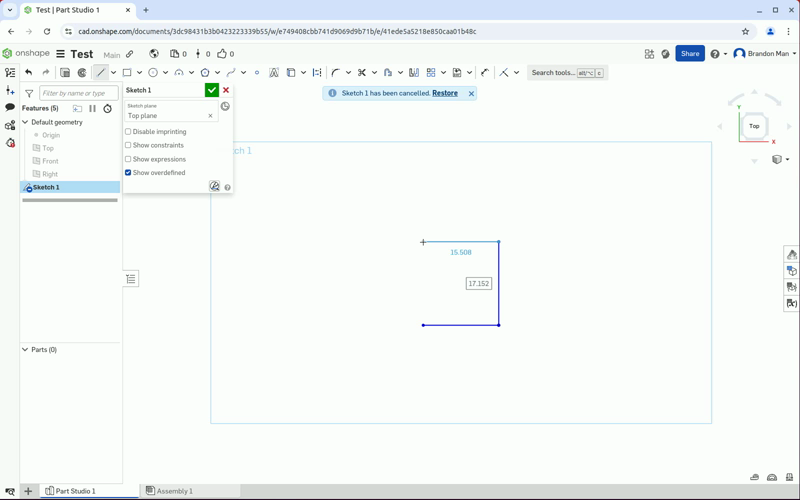
key_up(shift)
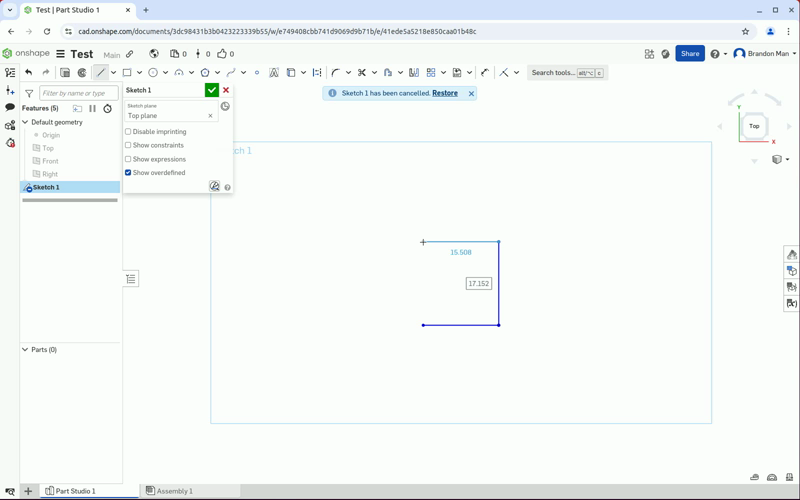
key_down(shift)
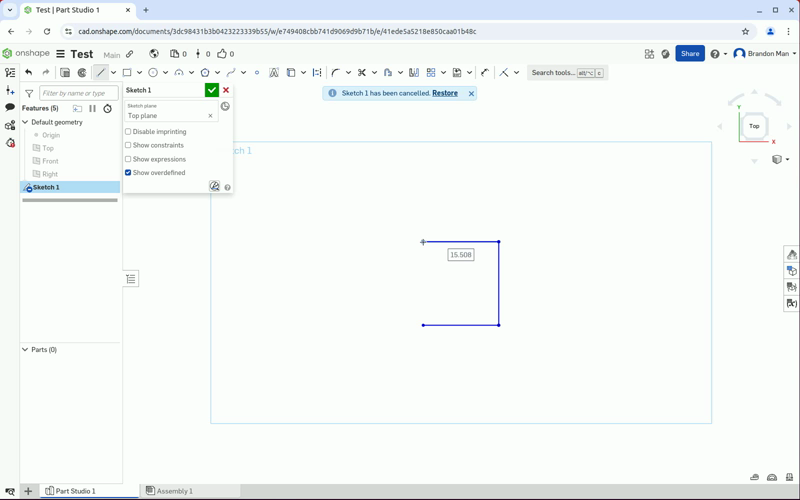
mouse_move(423, 325)
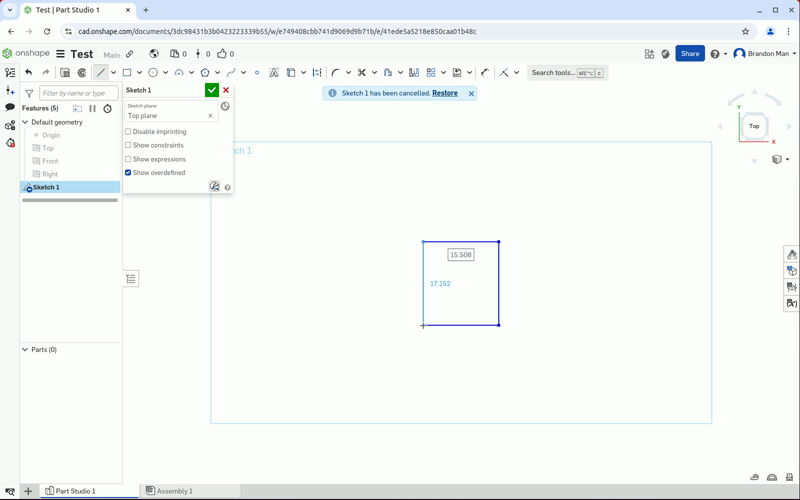
key_up(shift)
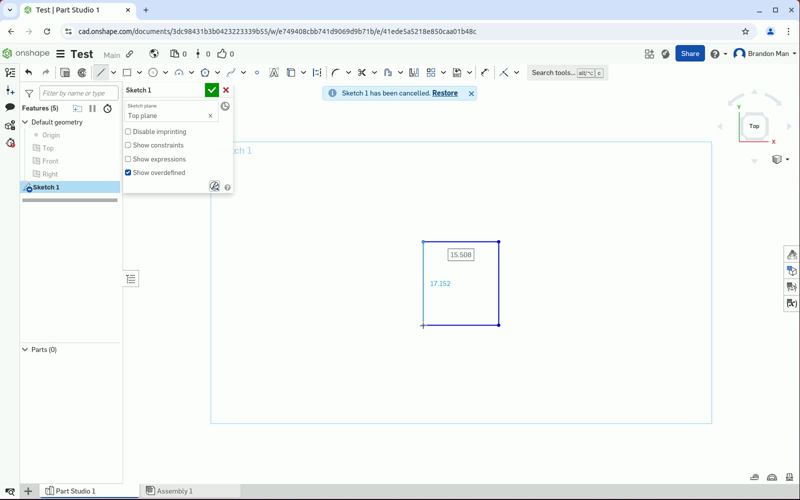
click(423, 325)
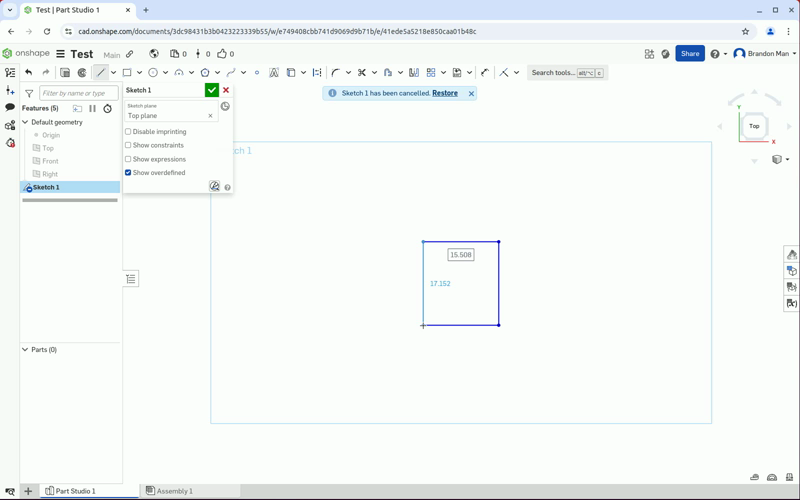
key(esc)
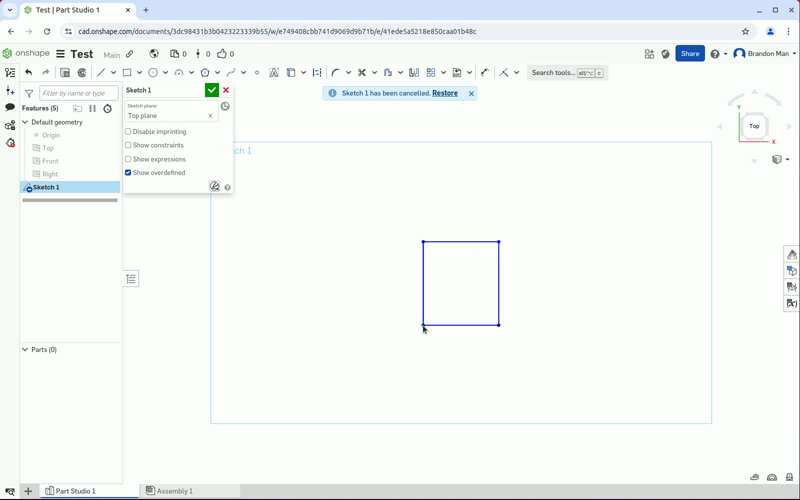
mouse_move(487, 259)
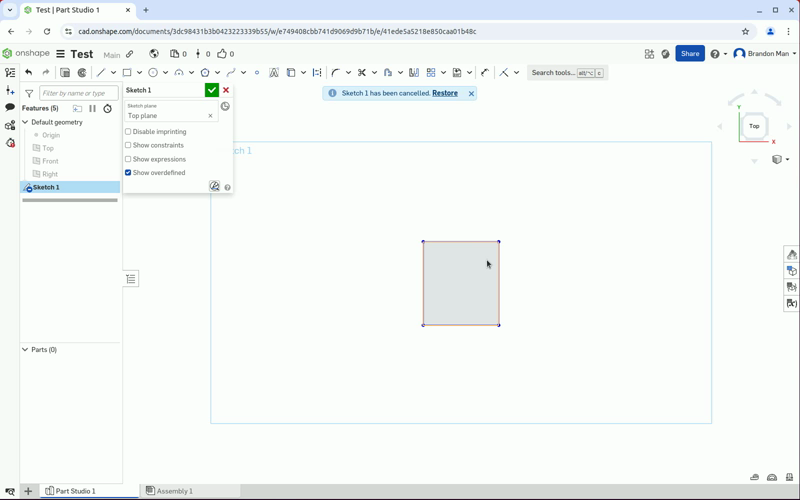
click(487, 259)
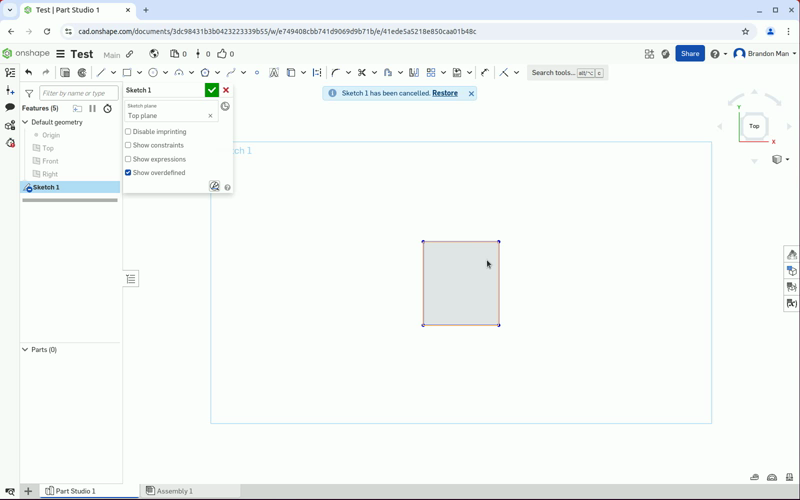
mouse_move(73, 352)
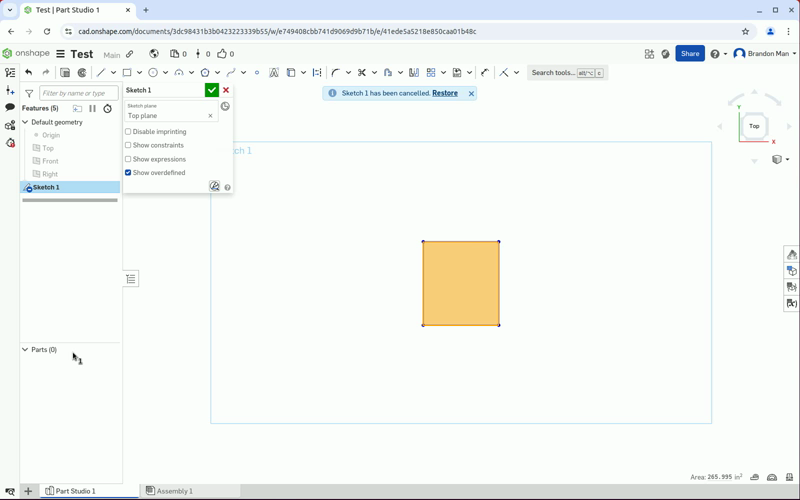
key(shift+y)
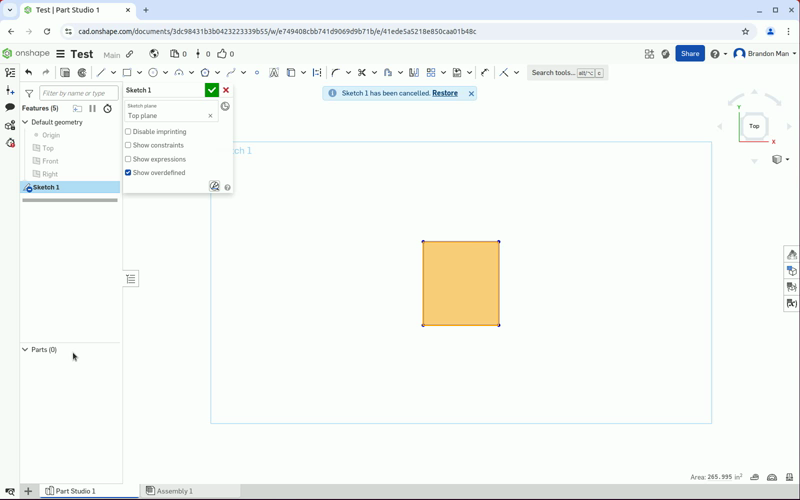
key(shift+e)
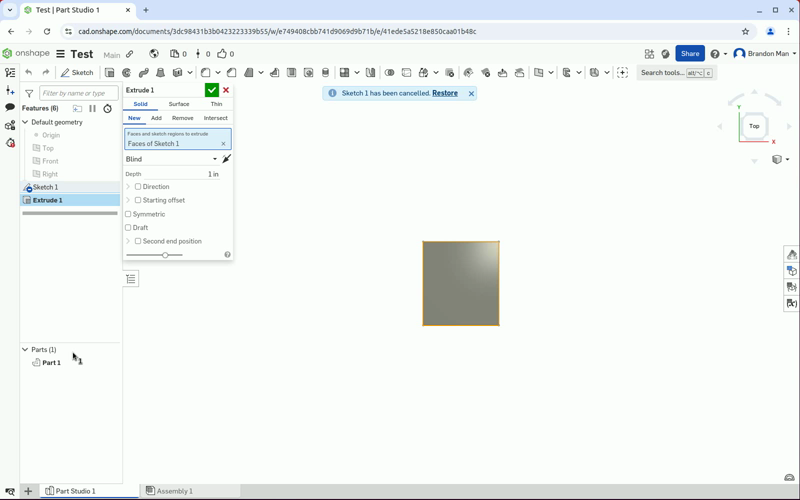
mouse_move(143, 106)
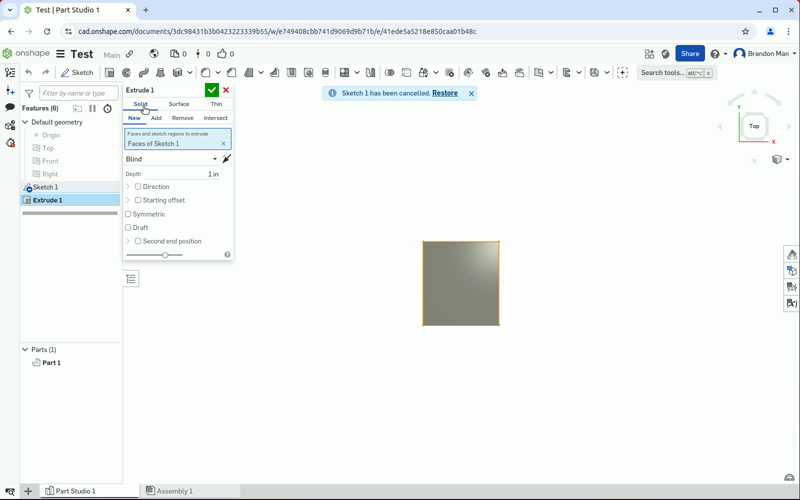
click(143, 106)
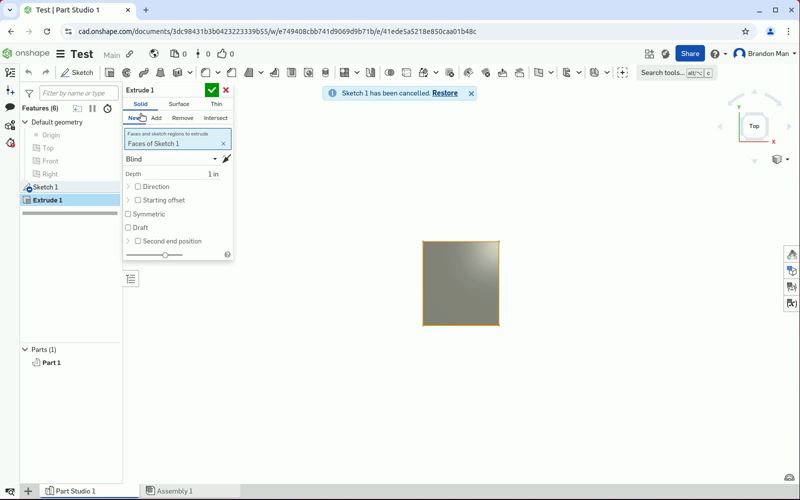
mouse_move(137, 120)
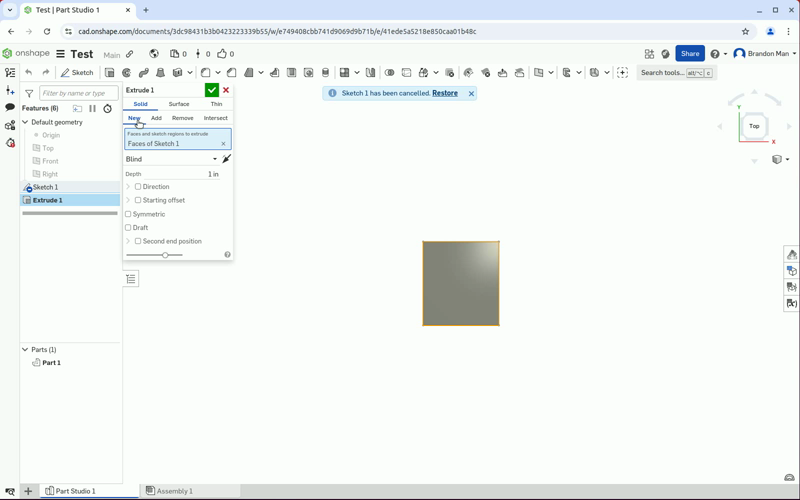
click(137, 120)
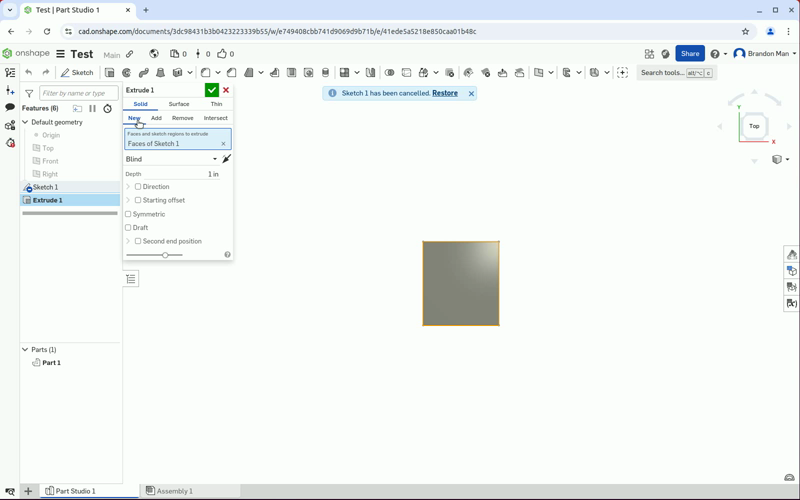
key(tab, 4)
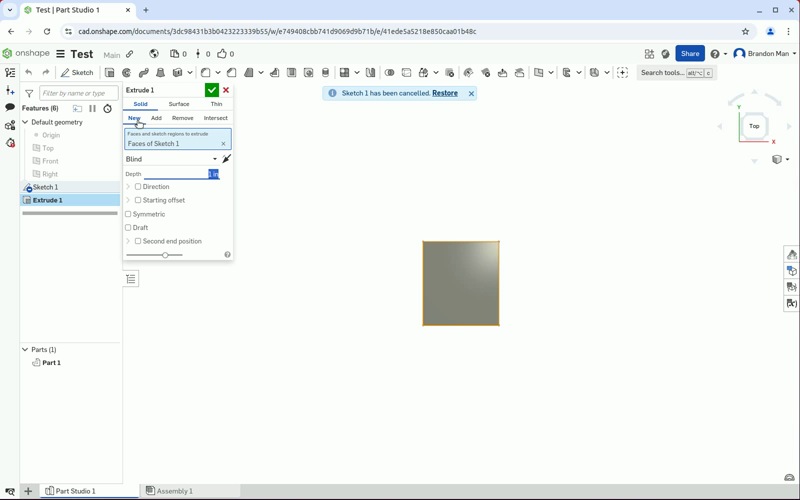
text(6.981)
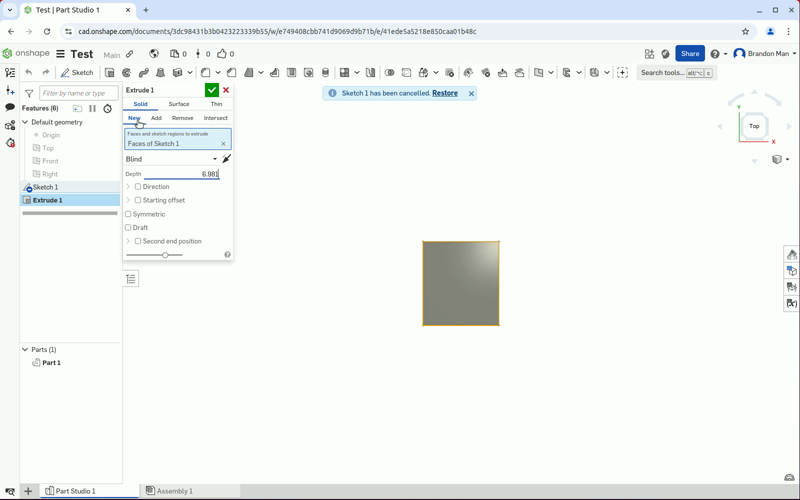
key(enter)
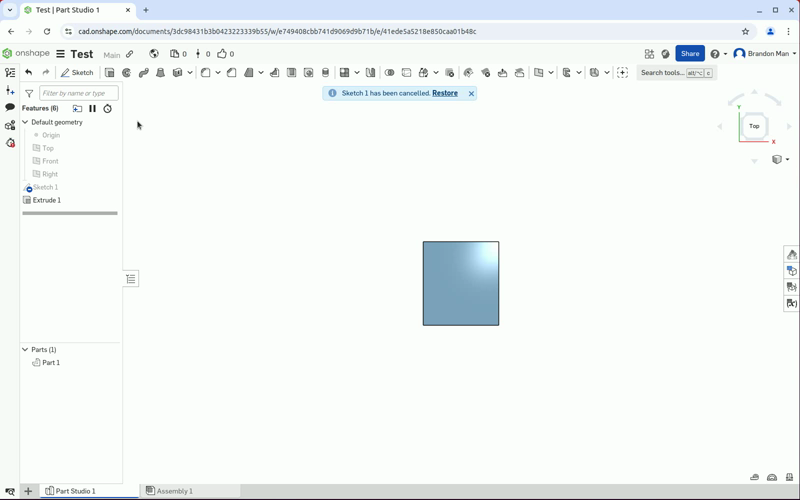
key(shift+h)
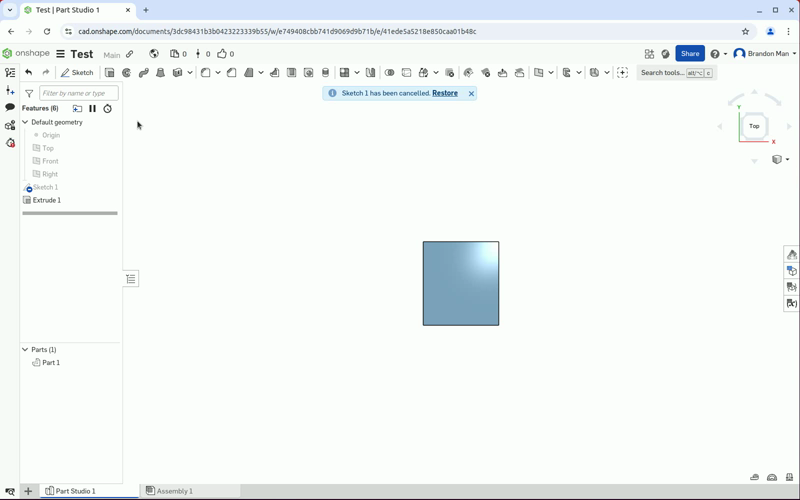
key(shift+h)
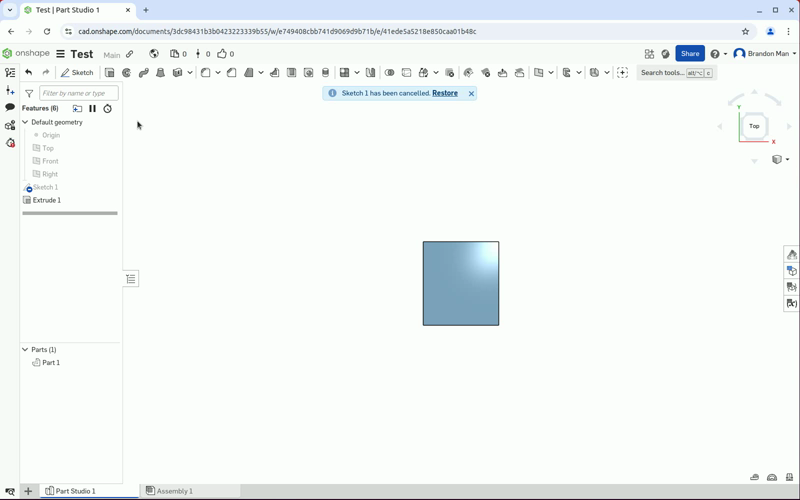
mouse_move(73, 189)
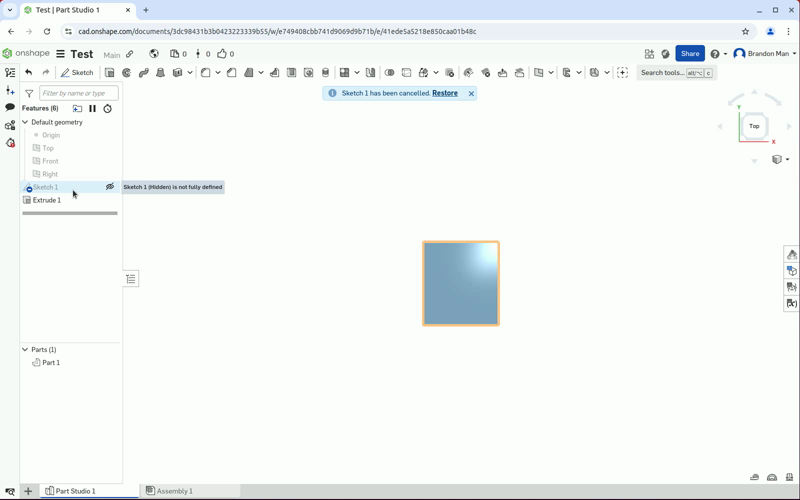
click(73, 189)
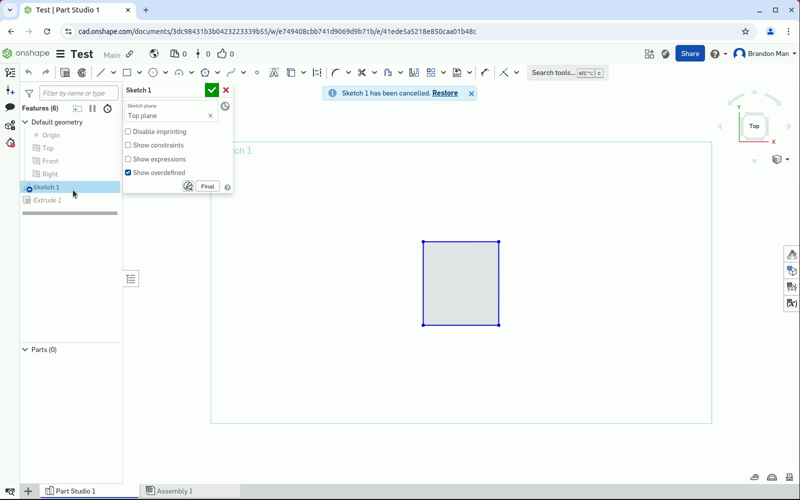
mouse_move(229, 92)
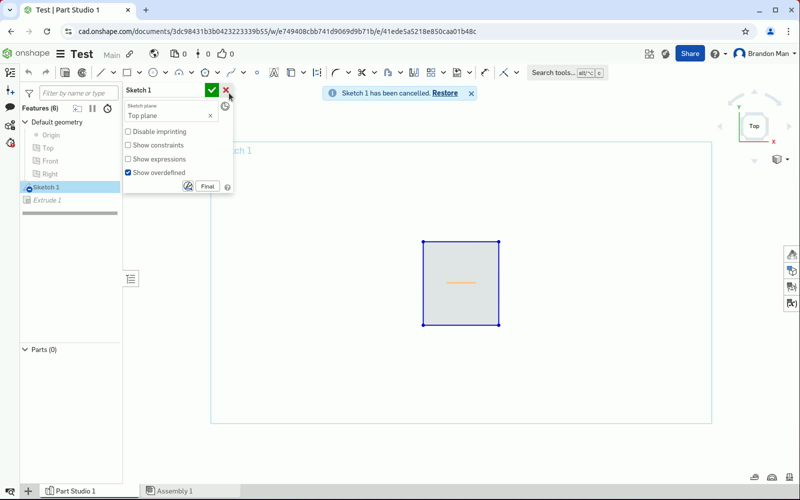
click(229, 92)
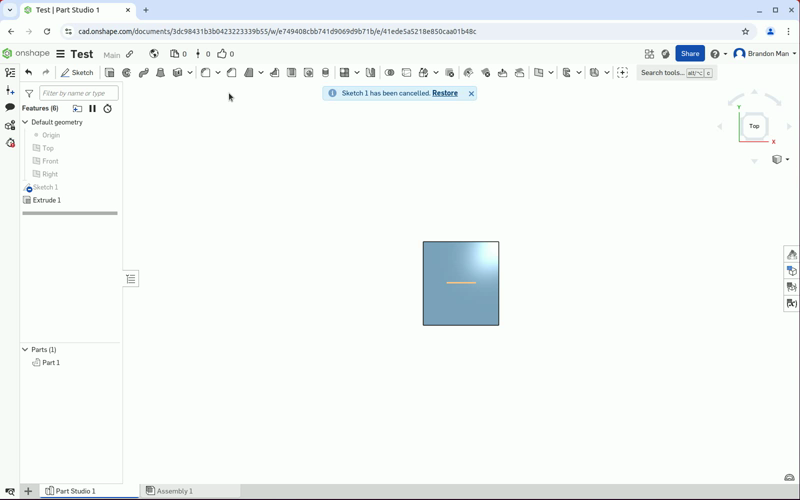
mouse_move(541, 75)
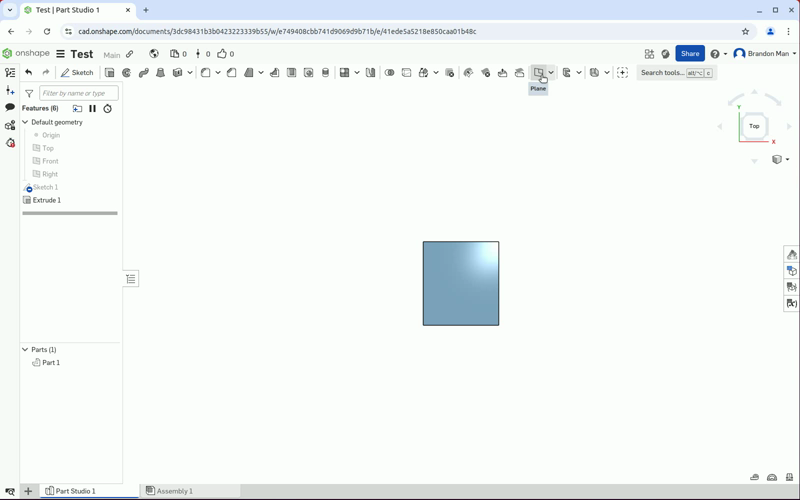
click(541, 75)
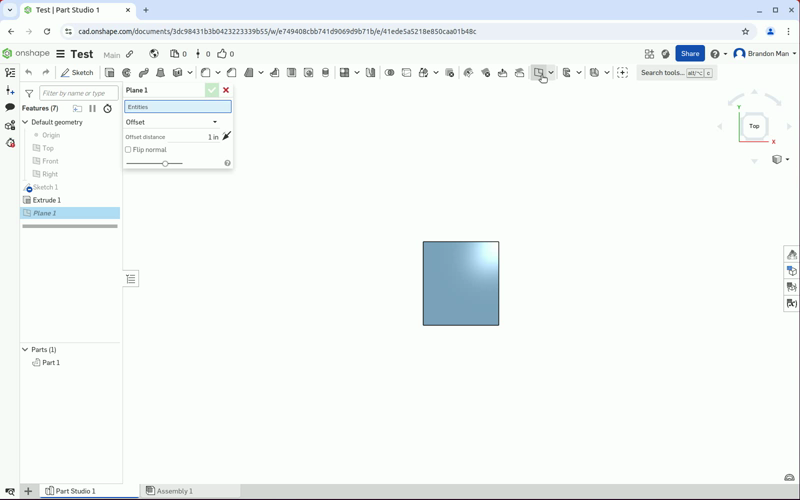
mouse_move(73, 150)
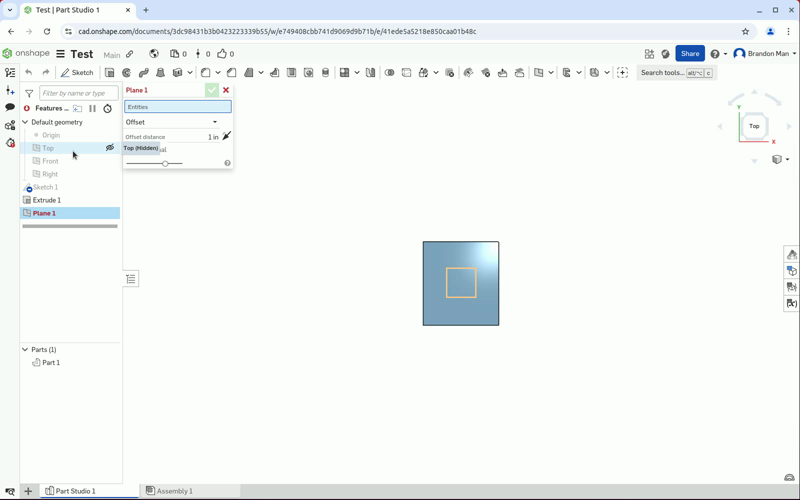
click(73, 150)
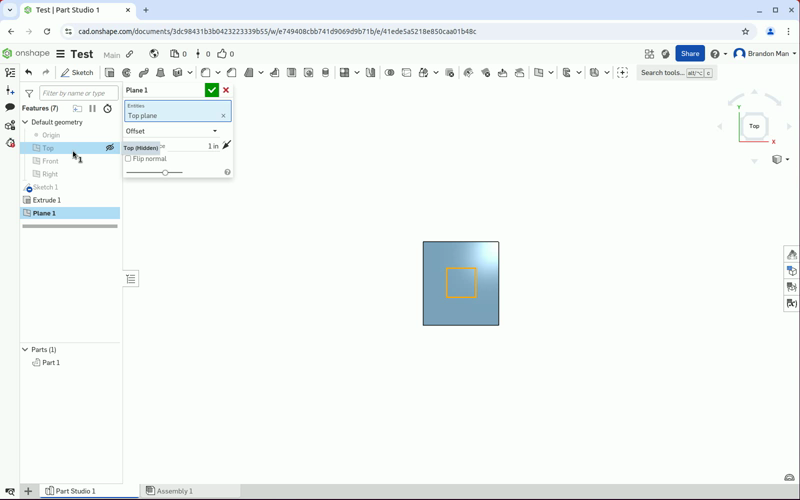
key(tab, 2)
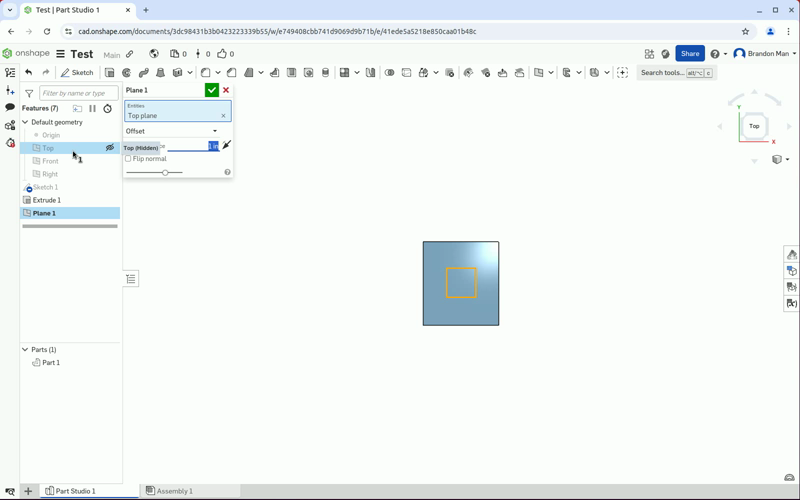
text(6.994)
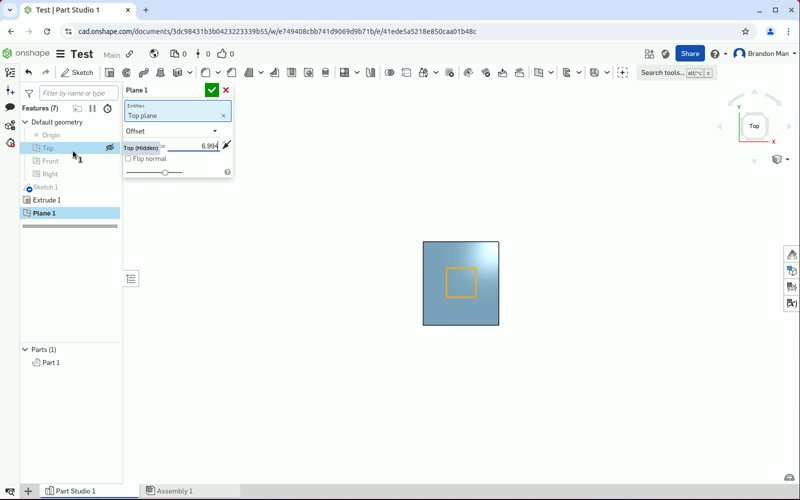
key(enter, 2)
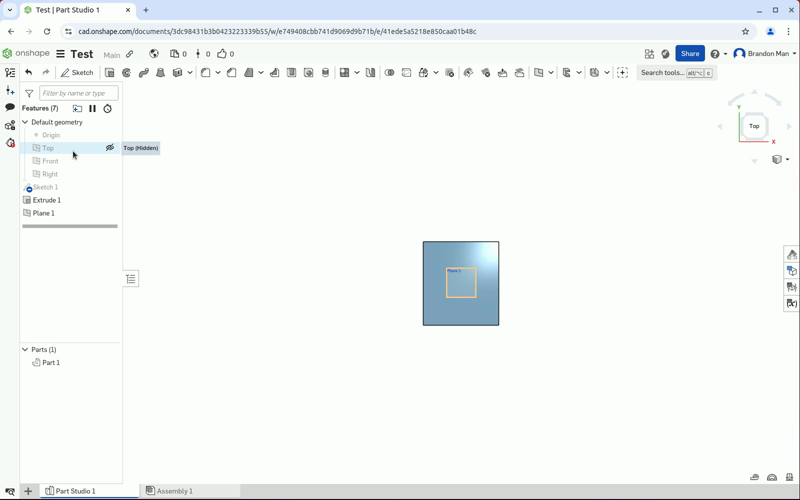
key(shift+s)
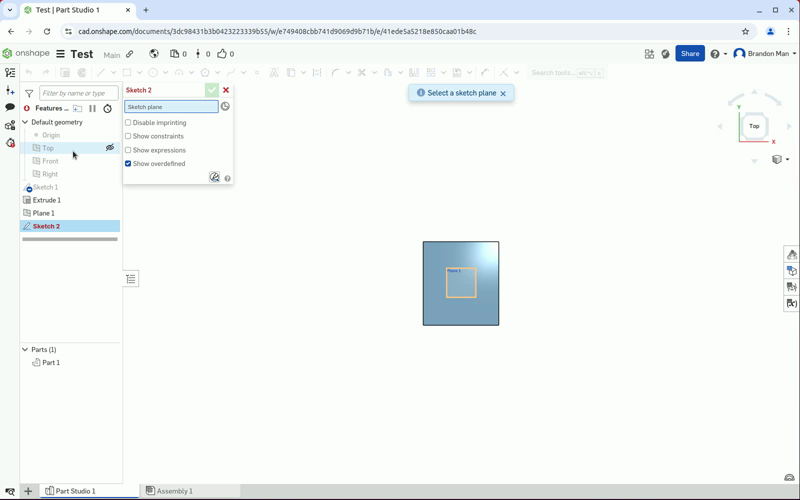
mouse_move(73, 215)
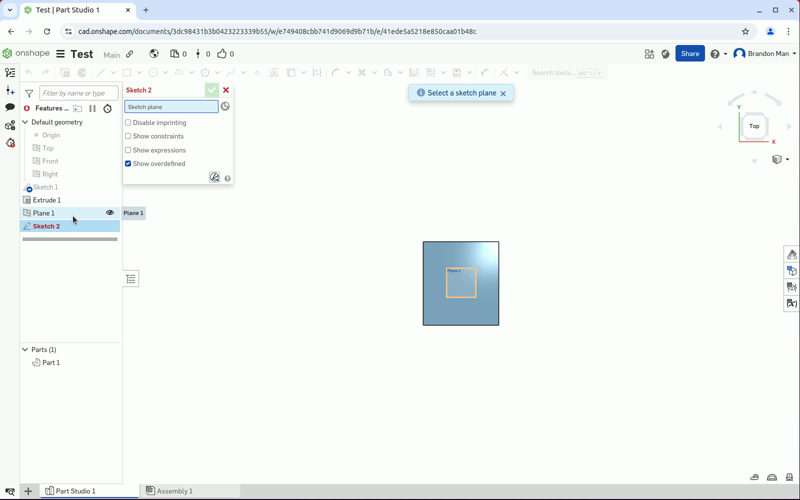
click(73, 215)
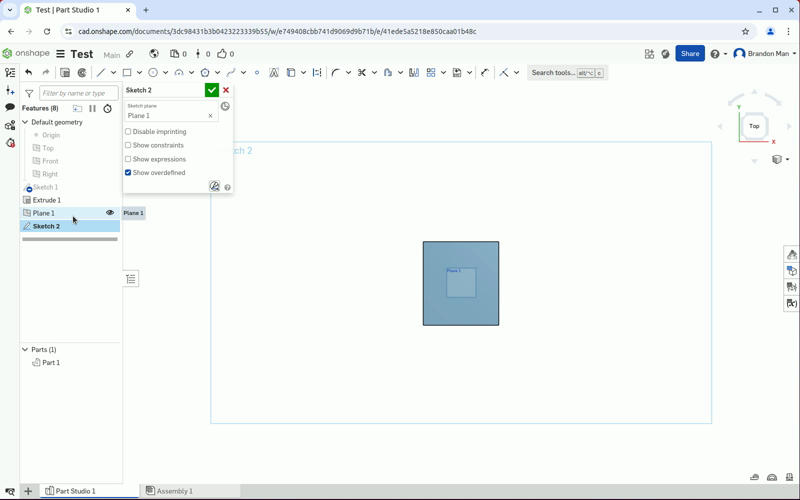
mouse_move(73, 352)
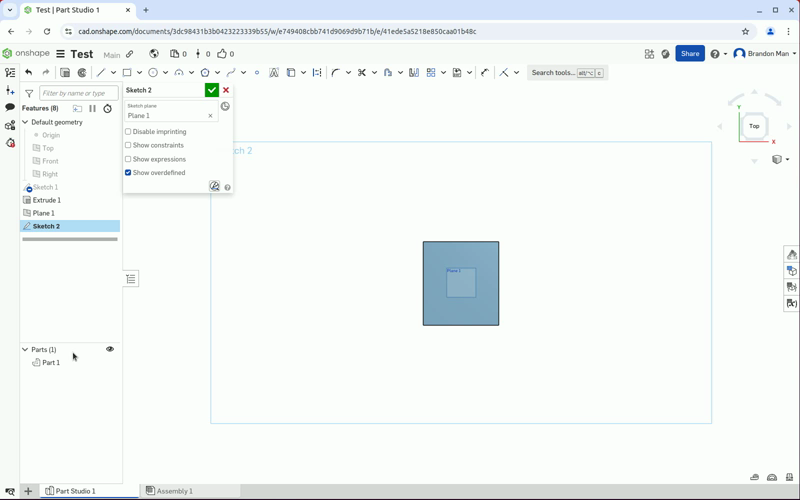
key(y)
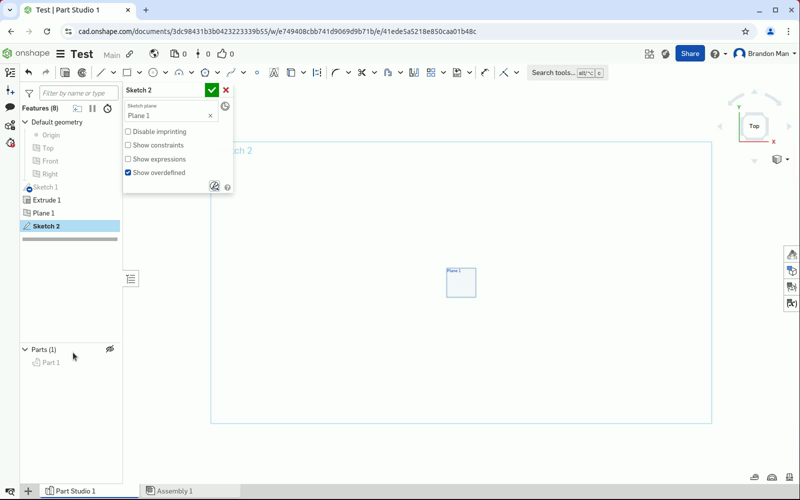
key(c)
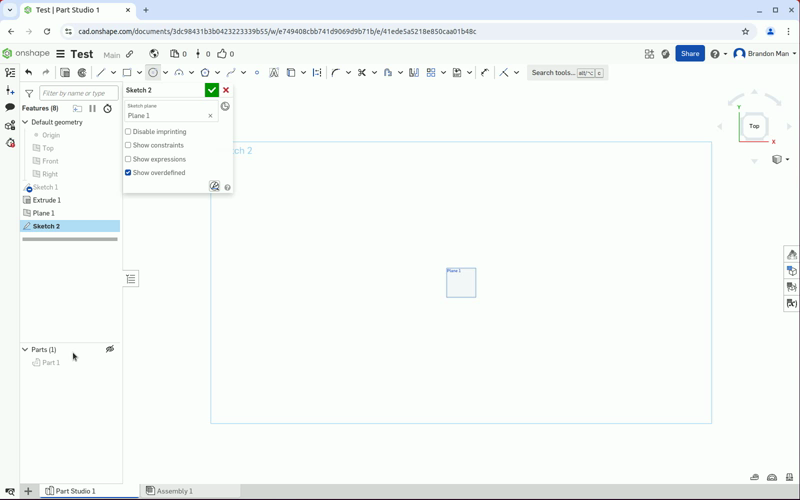
key_down(shift)
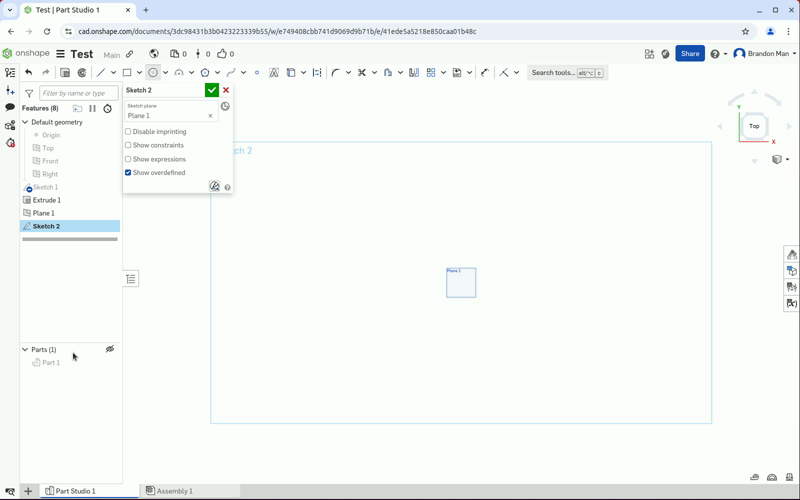
mouse_move(461, 282)
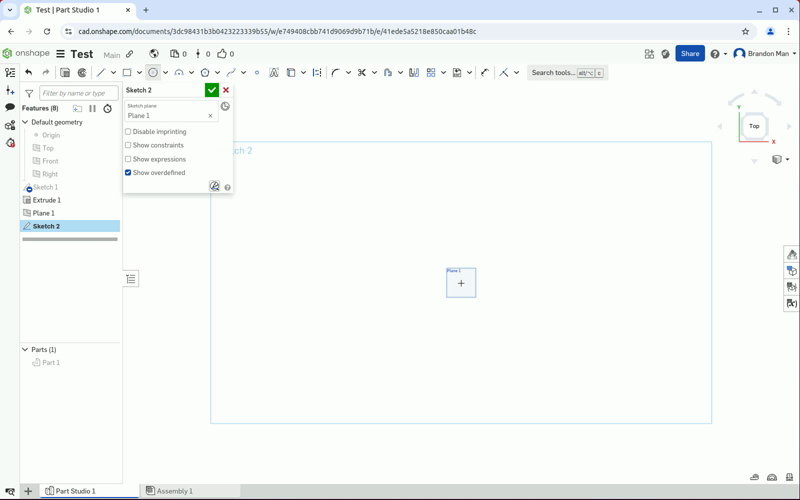
click(461, 282)
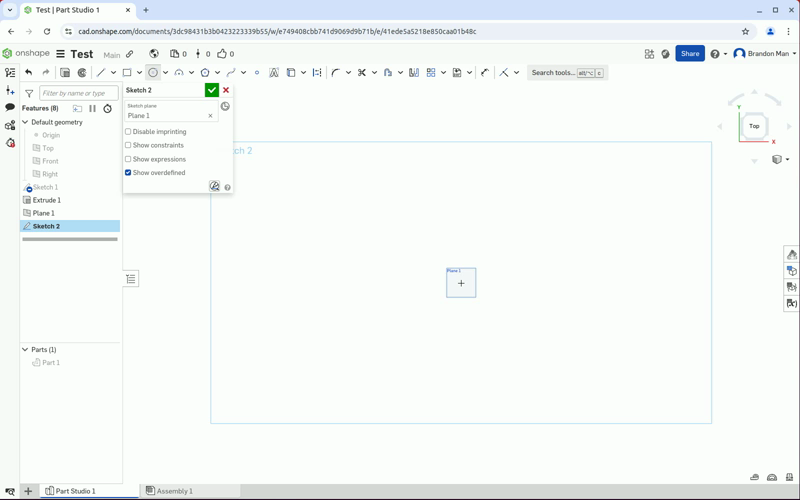
key_up(shift)
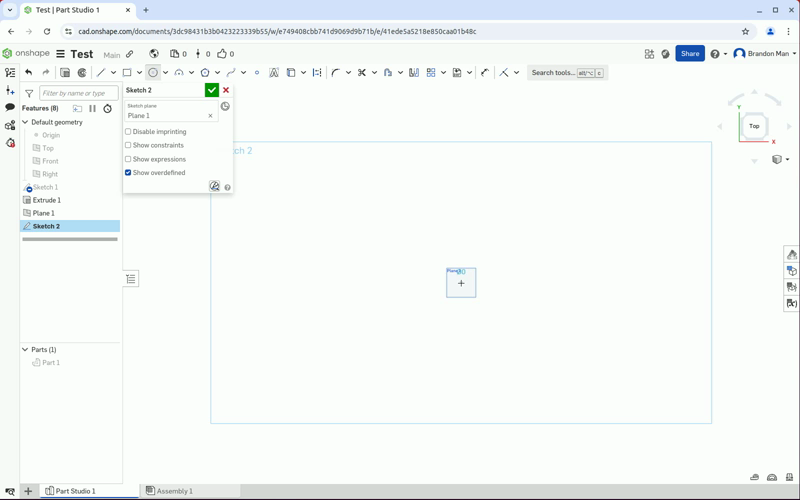
mouse_move(480, 282)
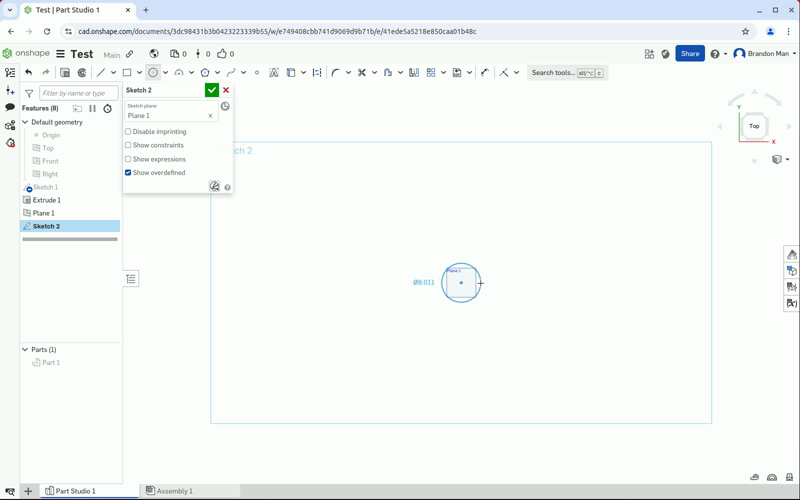
click(480, 282)
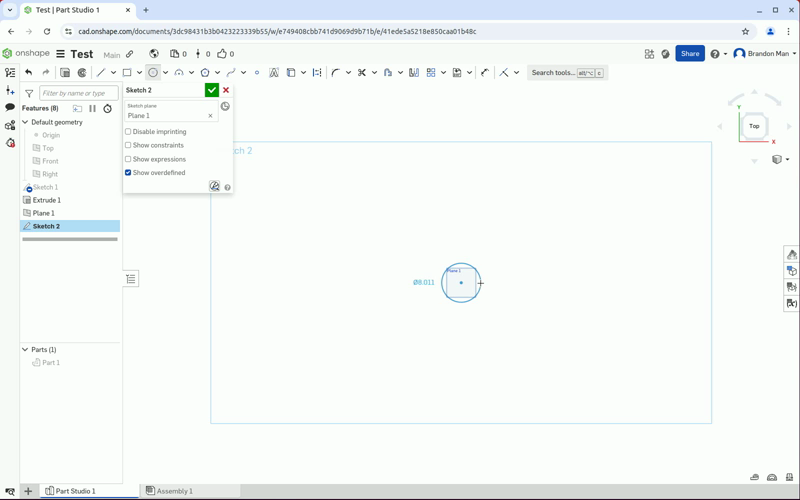
key(esc)
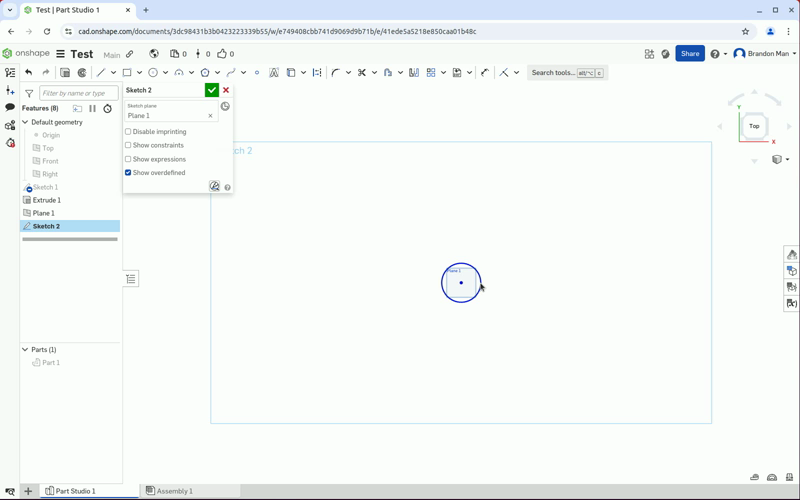
mouse_move(459, 270)
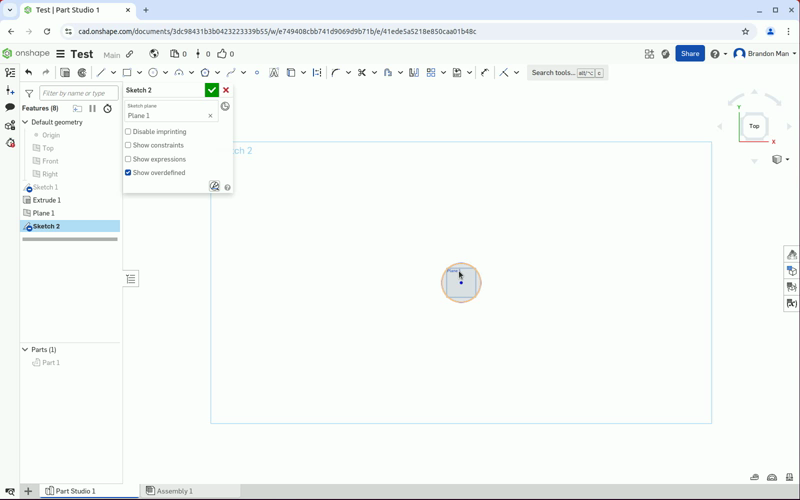
scroll(6)
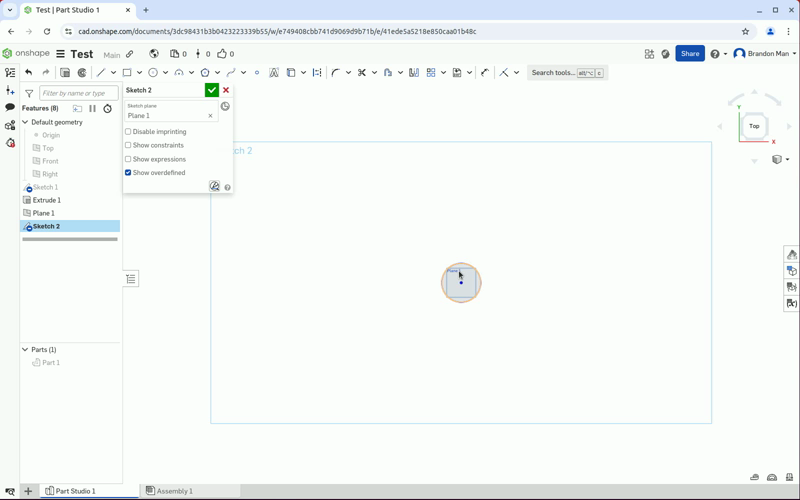
scroll(6)
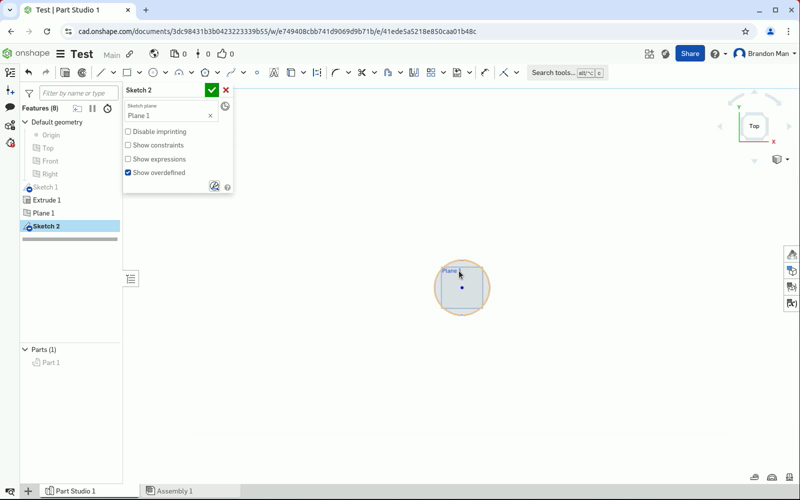
scroll(6)
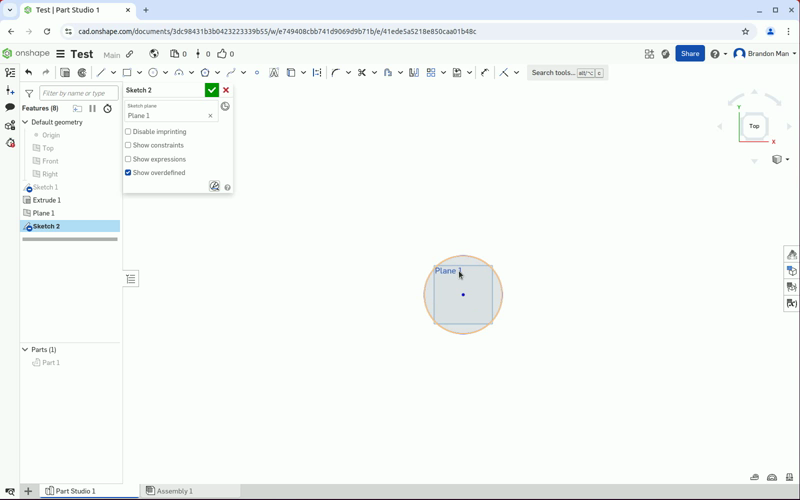
scroll(6)
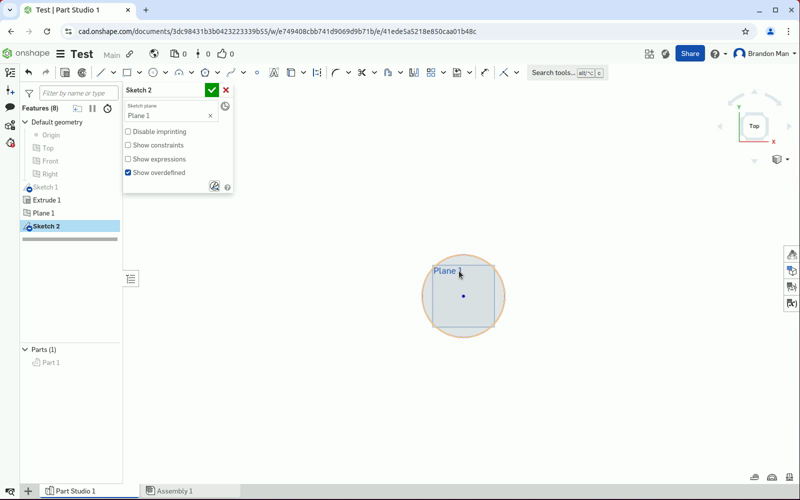
scroll(6)
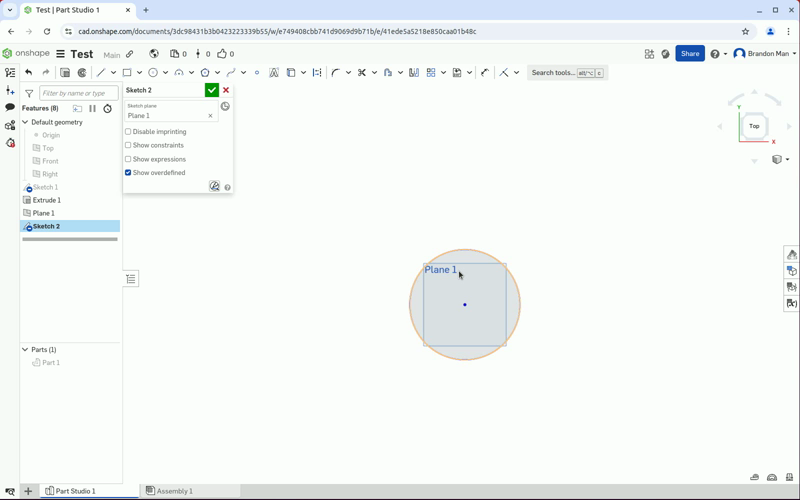
scroll(6)
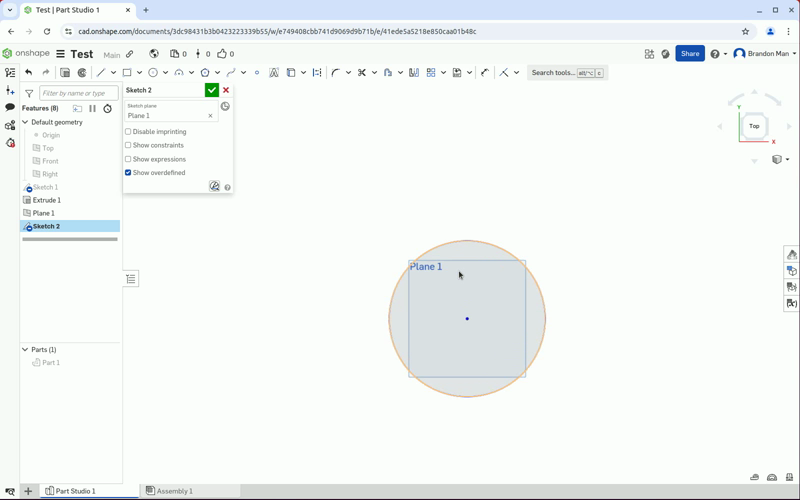
scroll(6)
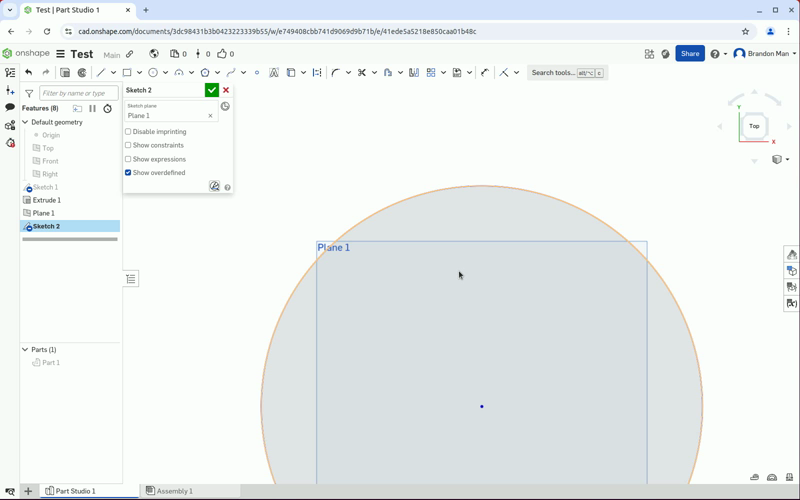
click(459, 270)
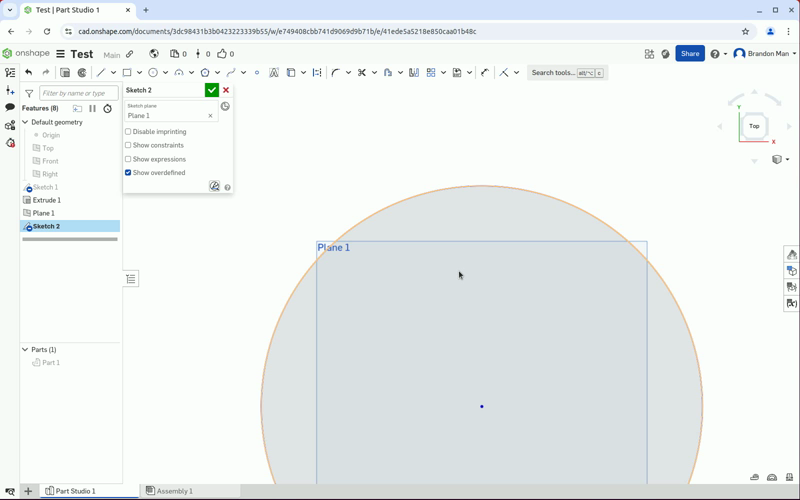
scroll(-6)
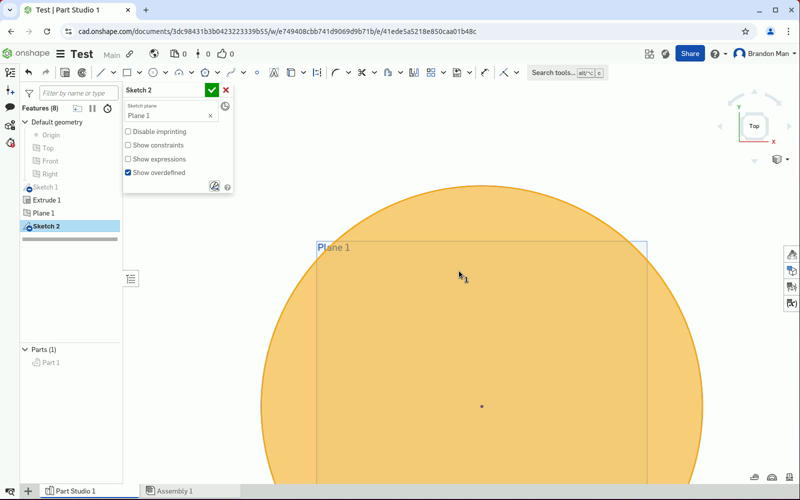
scroll(-6)
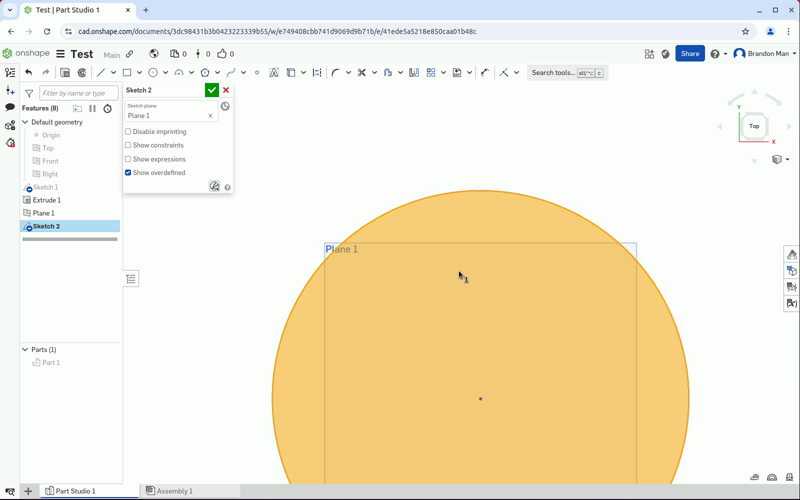
scroll(-6)
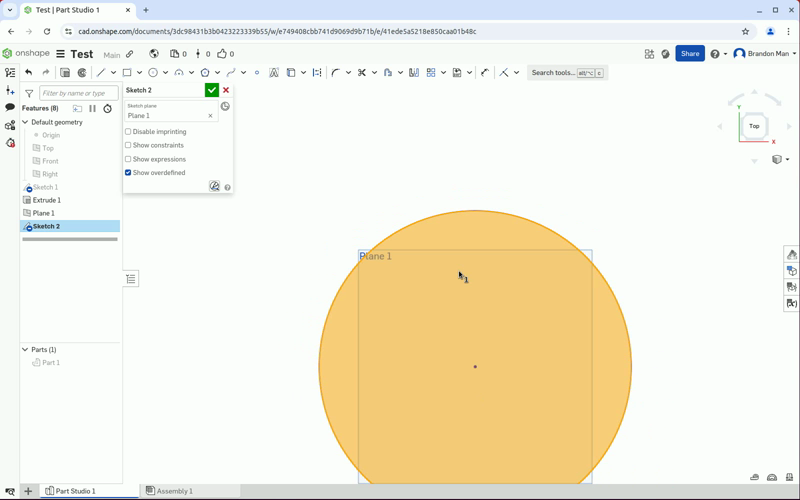
scroll(-6)
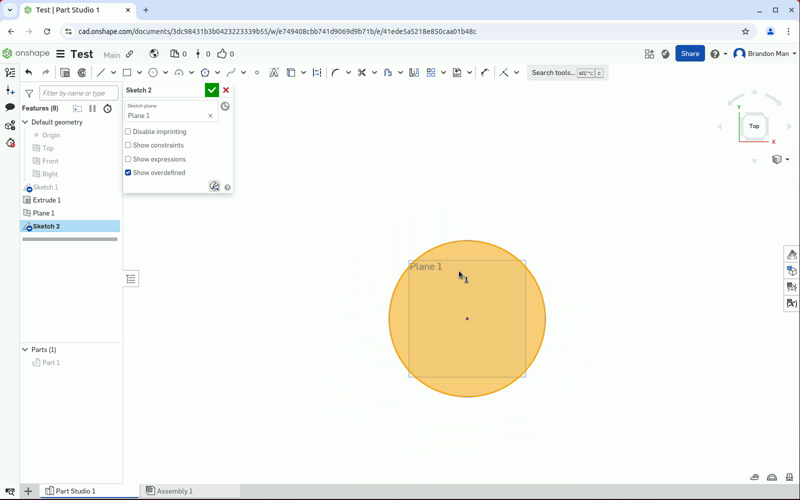
scroll(-6)
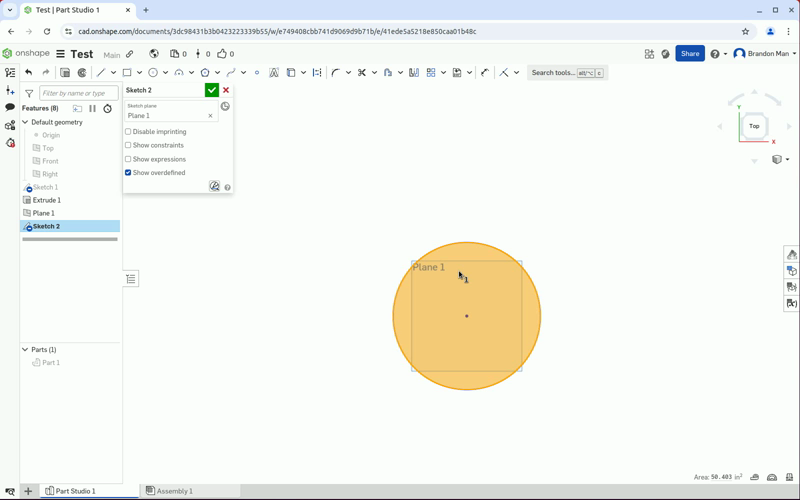
scroll(-6)
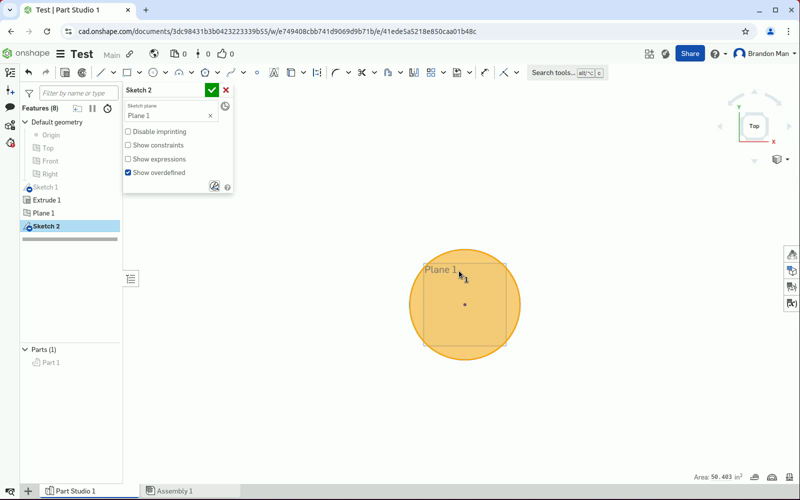
scroll(-6)
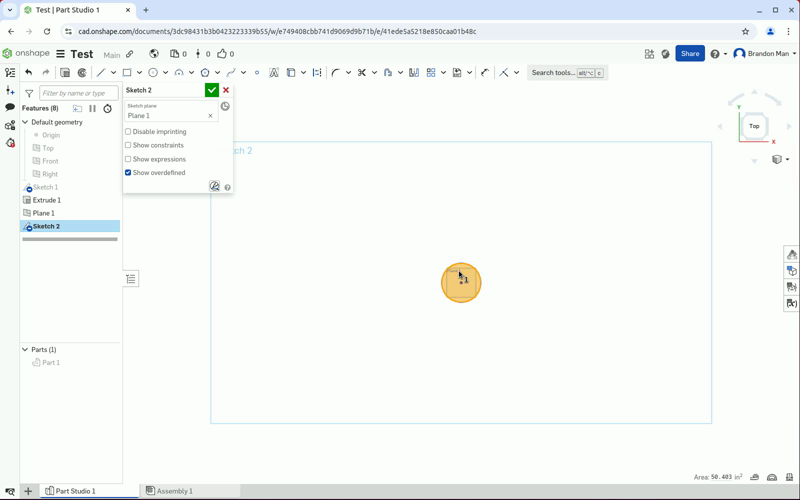
mouse_move(73, 352)
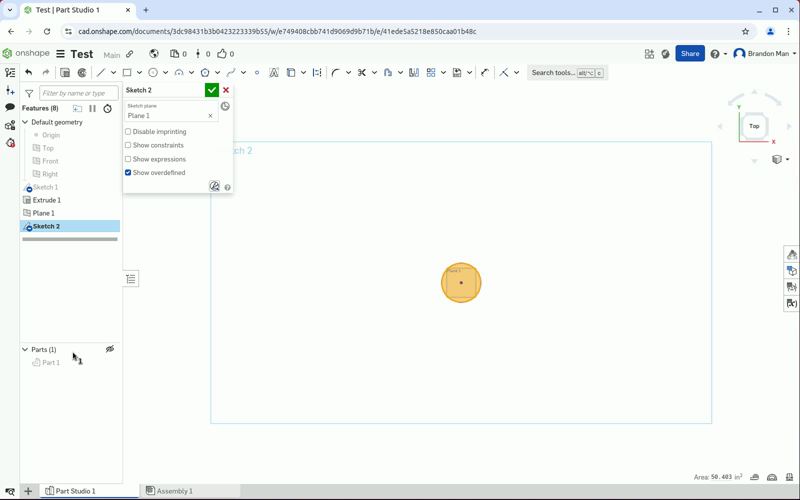
key(shift+y)
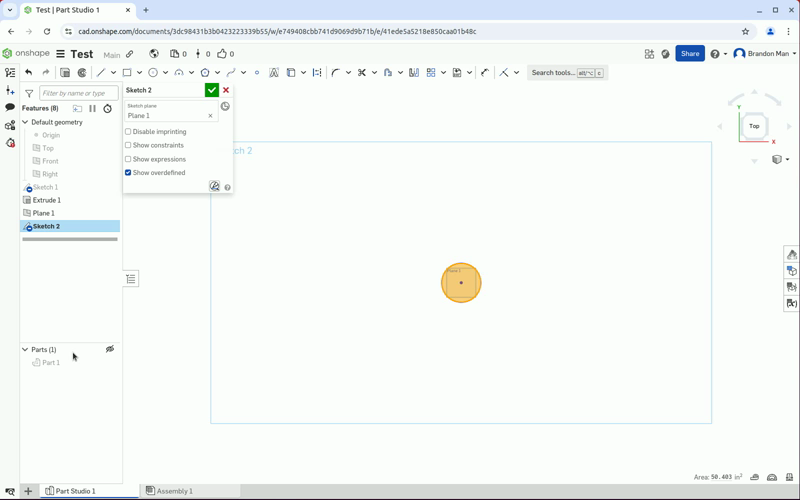
key(shift+e)
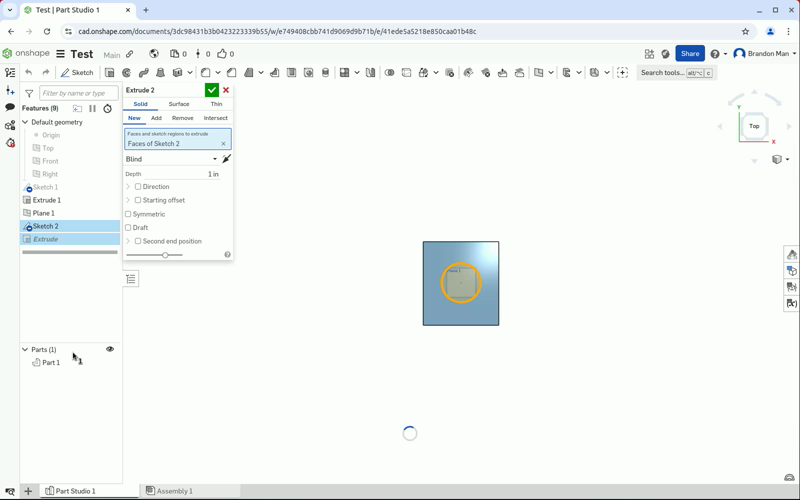
mouse_move(143, 106)
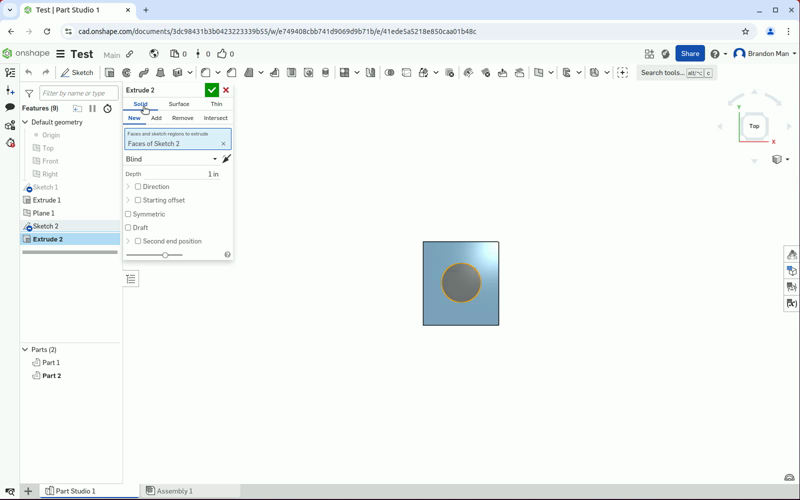
click(143, 106)
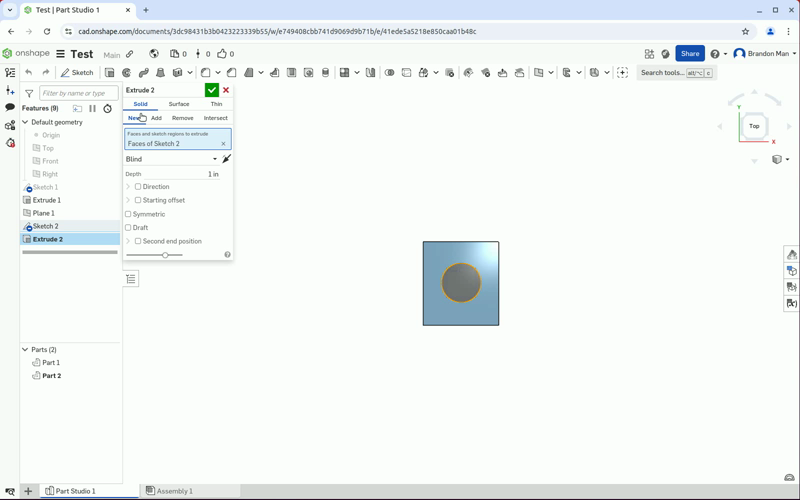
mouse_move(137, 120)
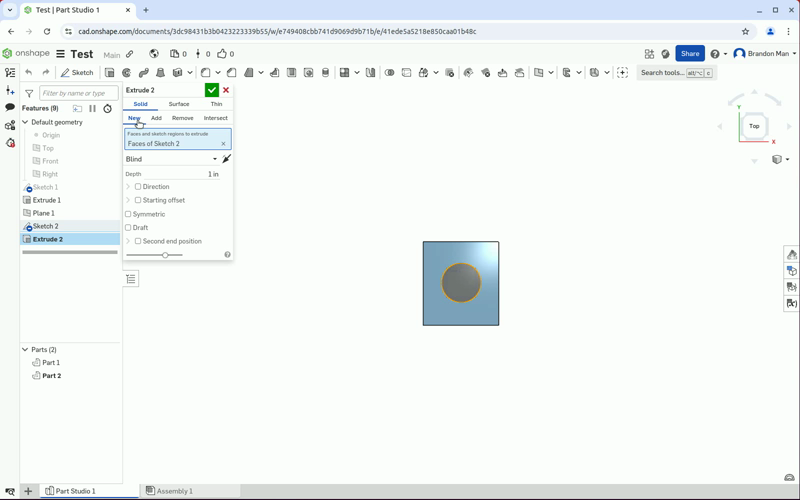
click(137, 120)
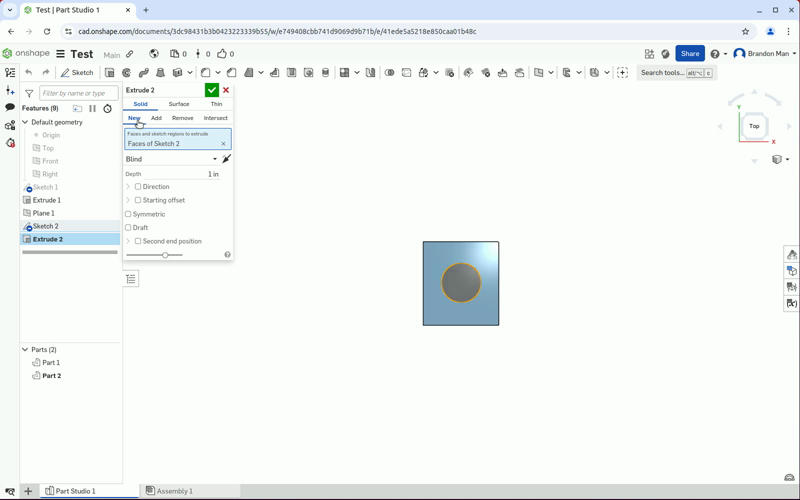
key(tab, 4)
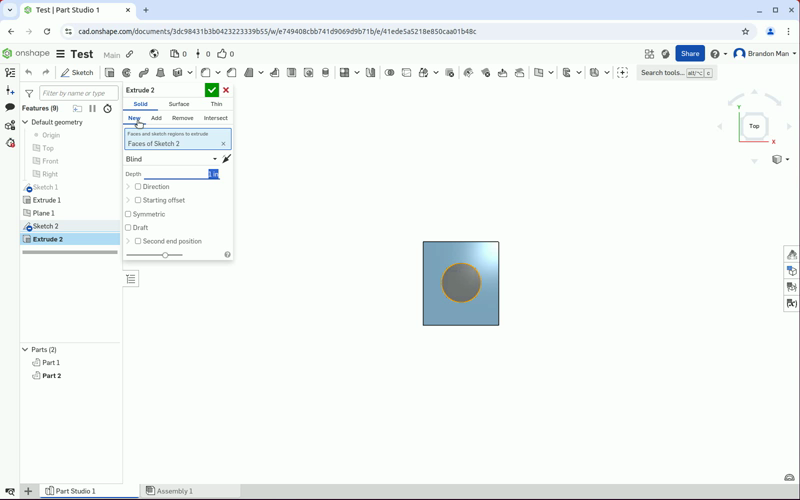
text(4.574)
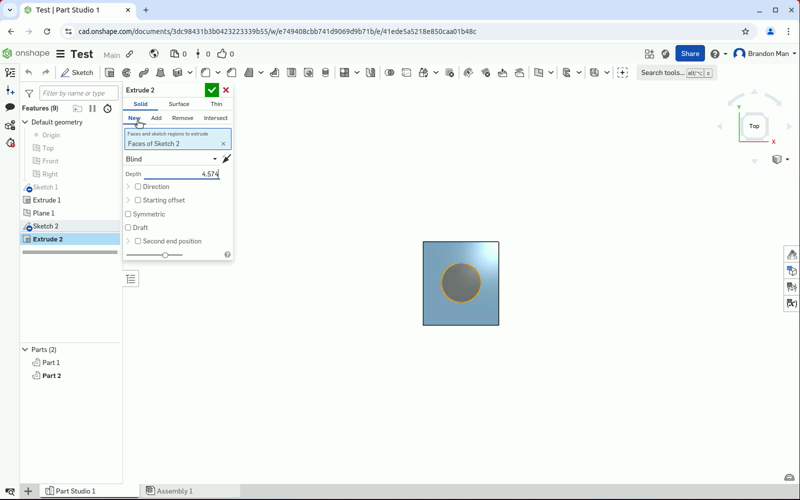
key(enter)
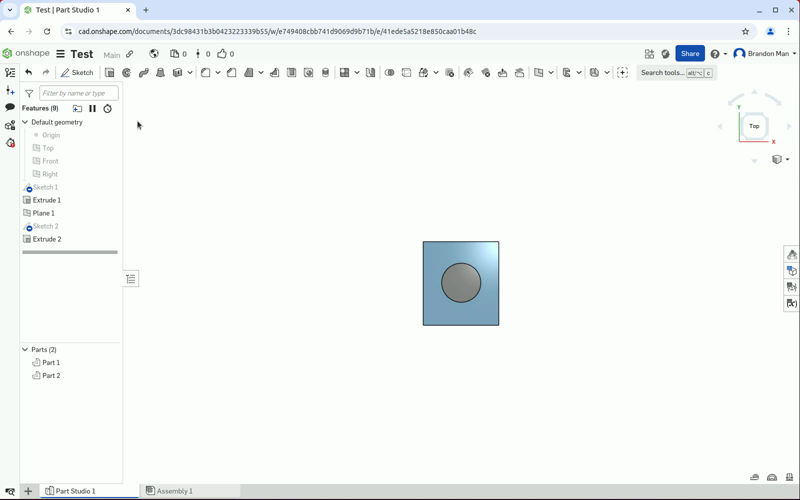
key(shift+h)
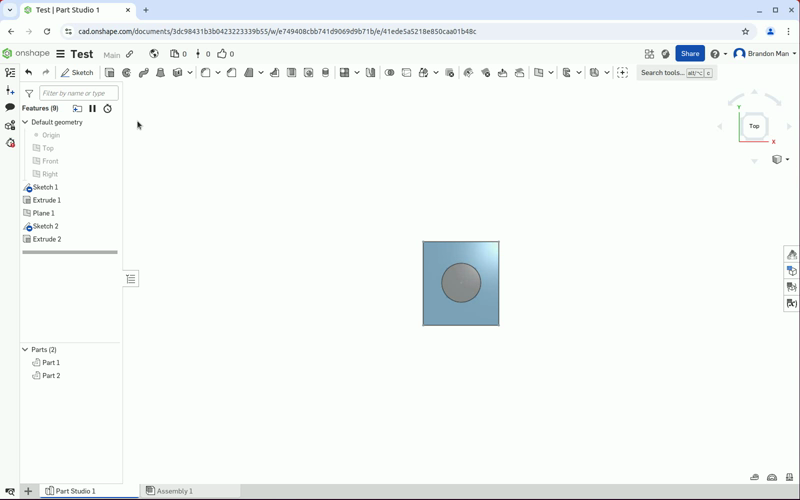
key(shift+h)
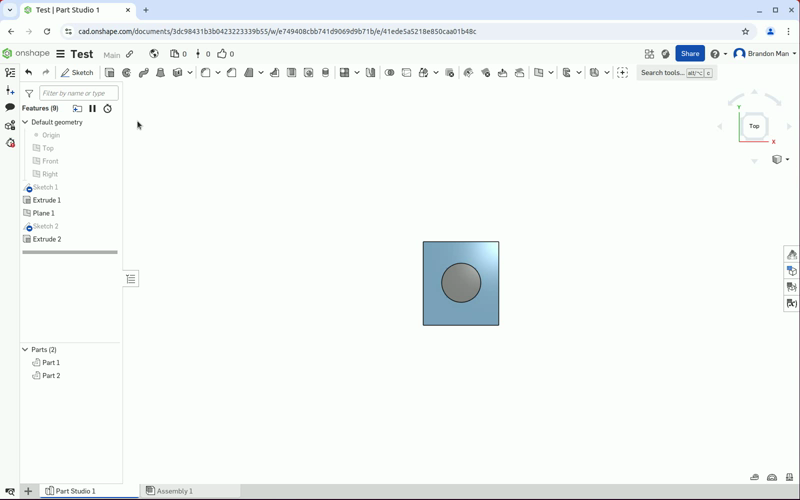
mouse_move(73, 189)
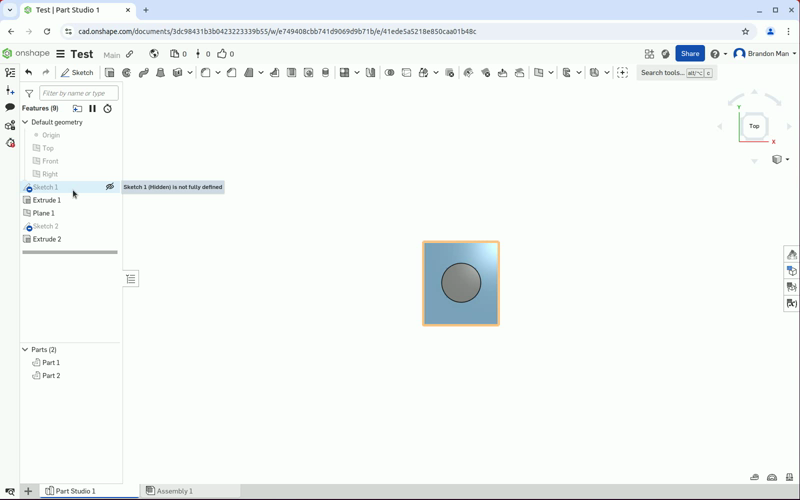
click(73, 189)
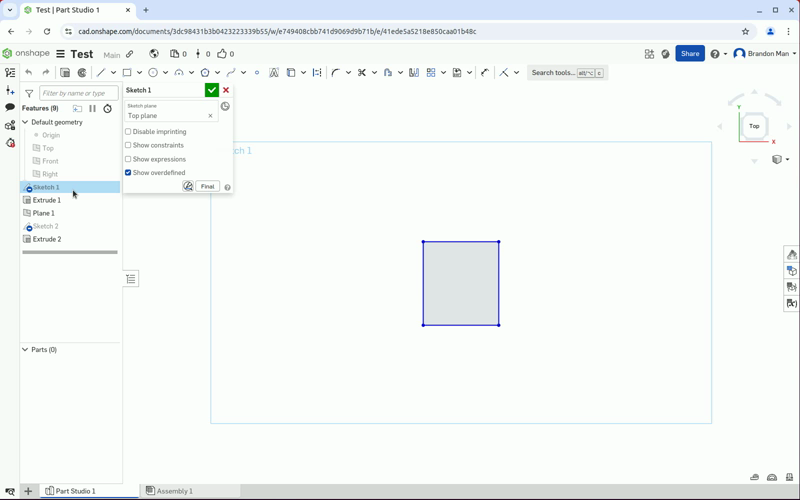
mouse_move(229, 92)
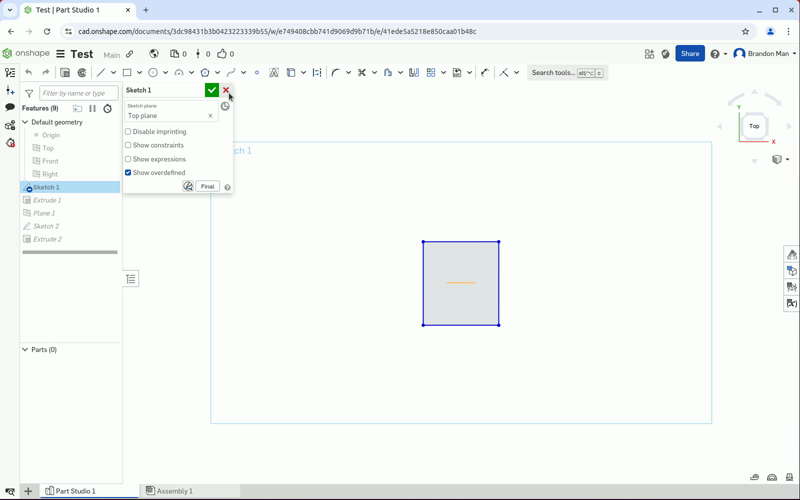
click(229, 92)
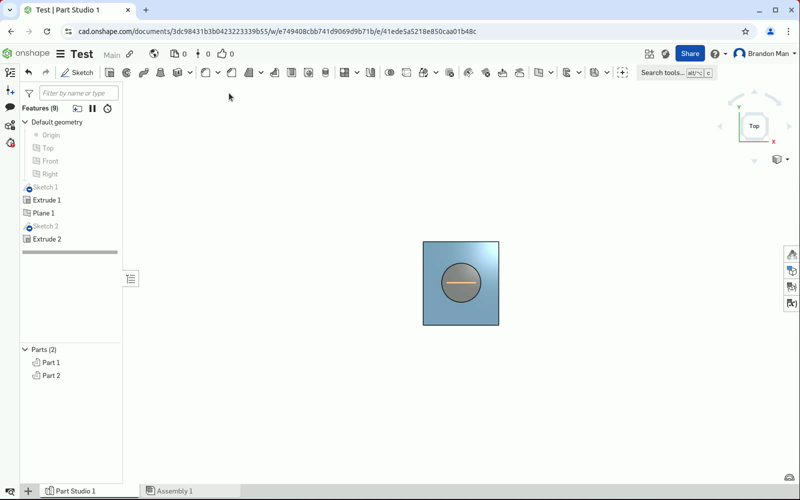
mouse_move(541, 75)
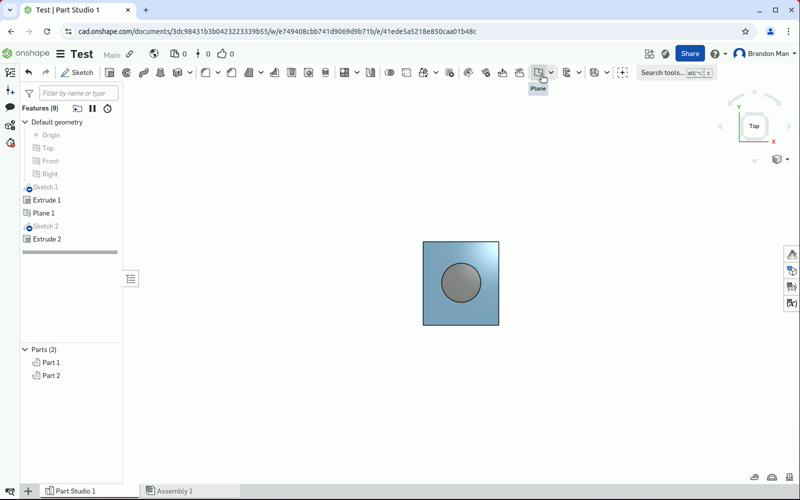
click(541, 75)
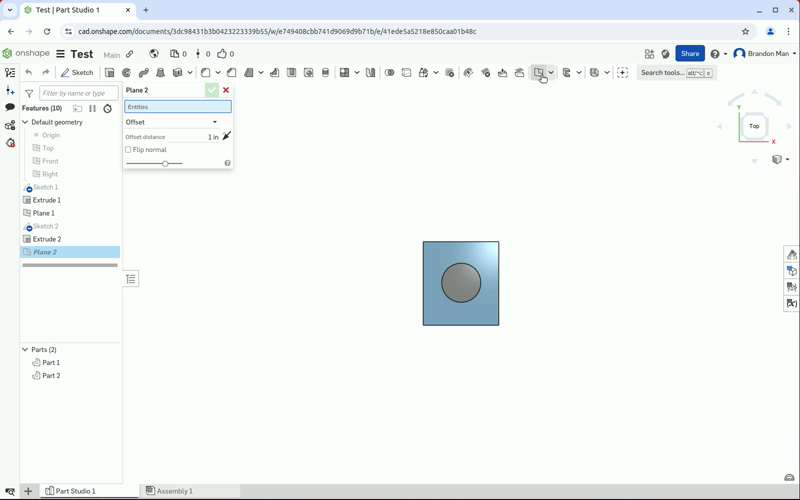
mouse_move(73, 150)
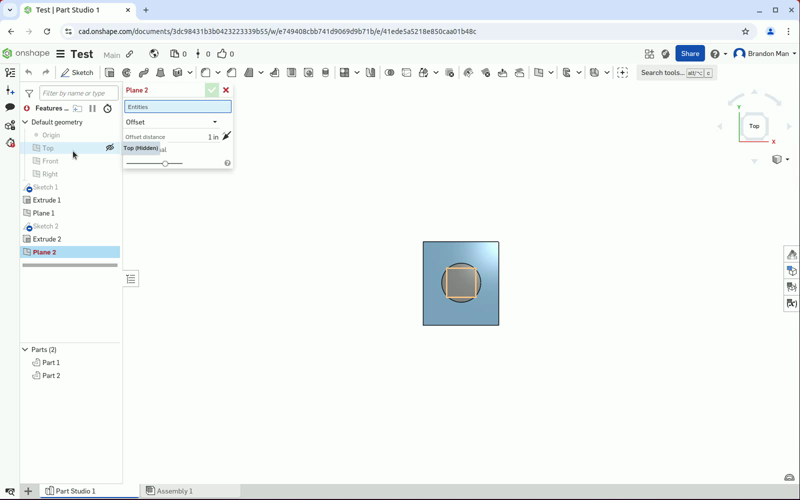
click(73, 150)
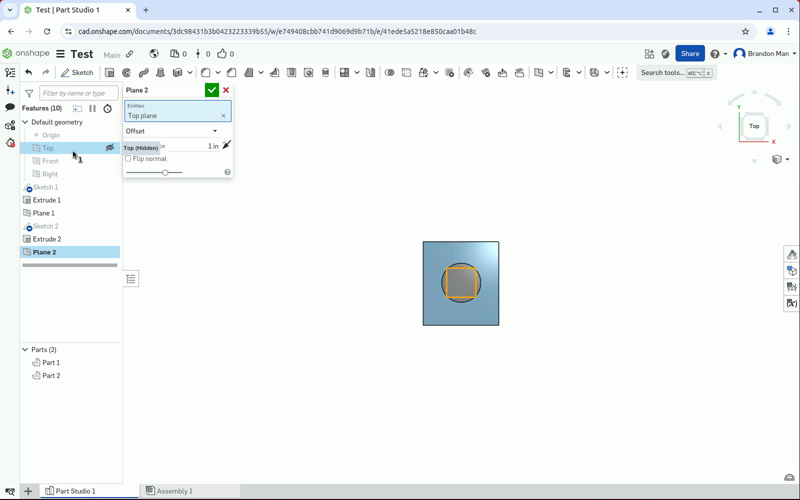
key(tab, 2)
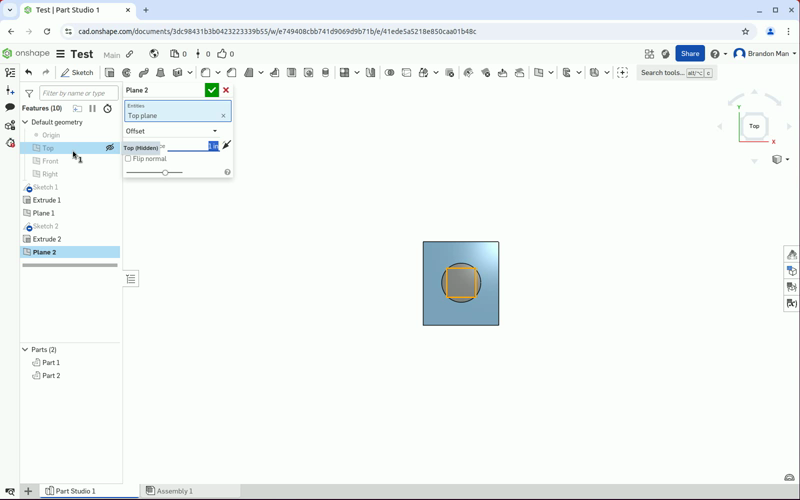
text(11.554)
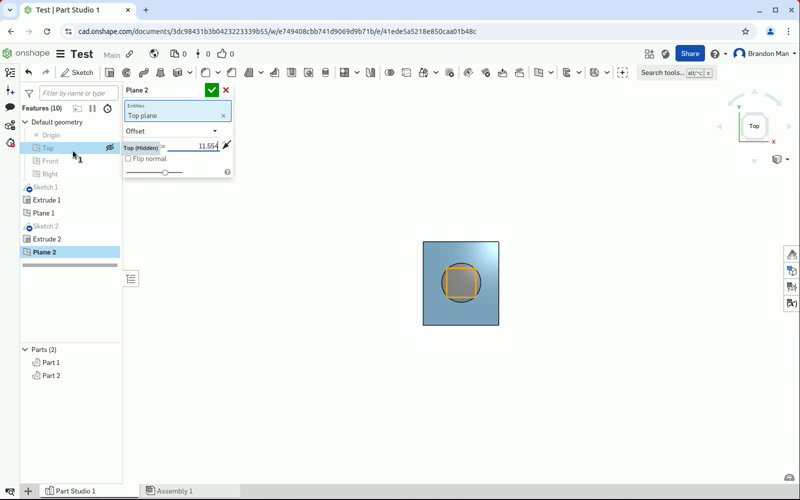
key(enter, 2)
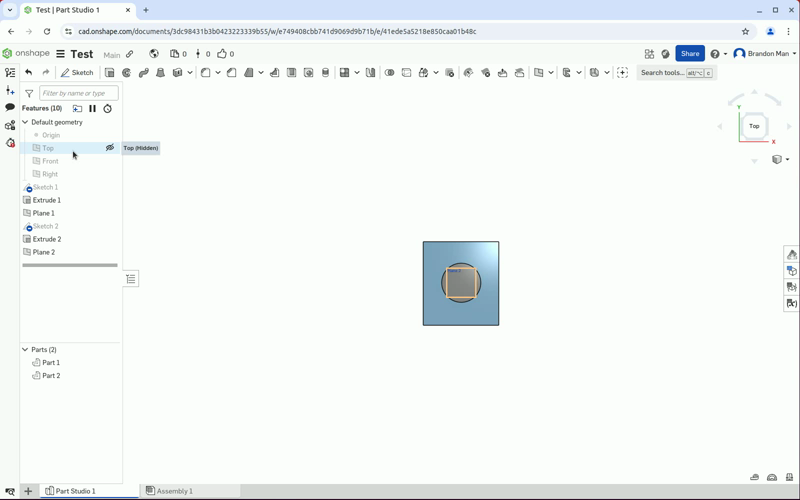
key(shift+s)
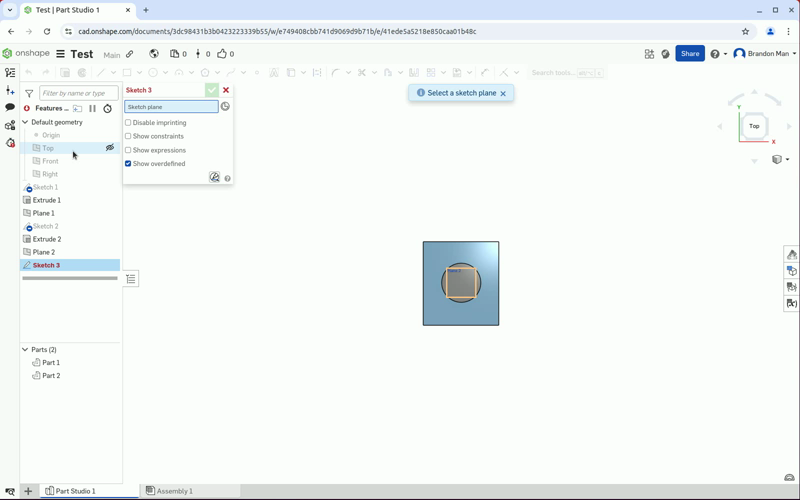
mouse_move(73, 254)
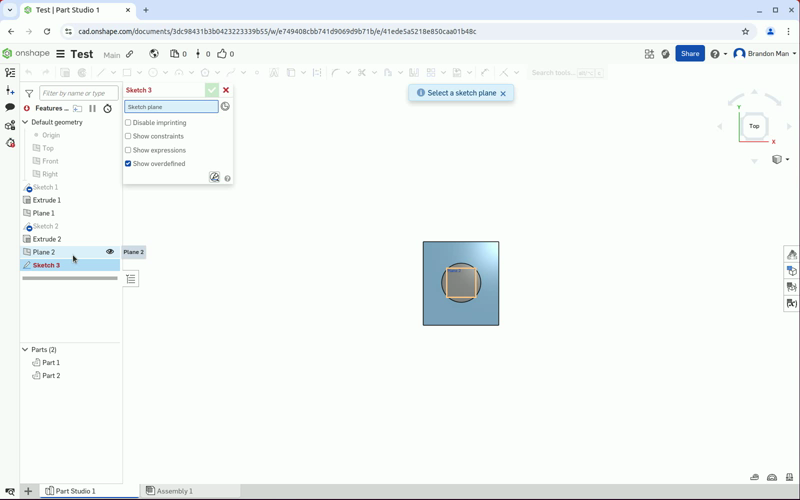
click(73, 254)
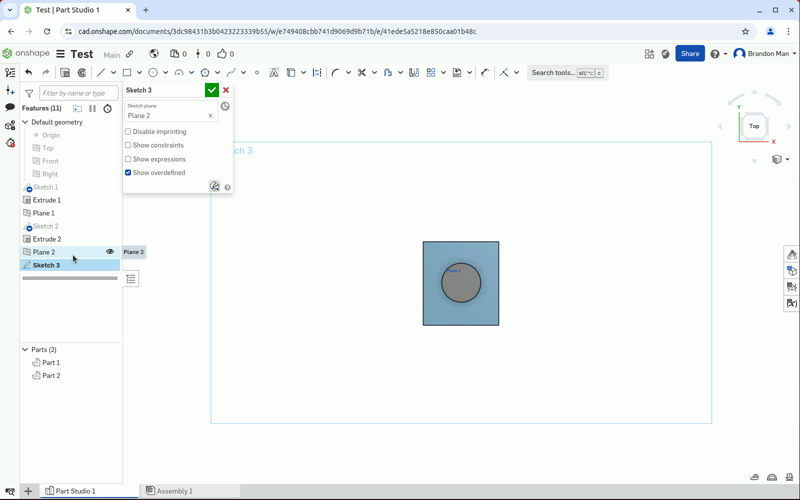
mouse_move(73, 352)
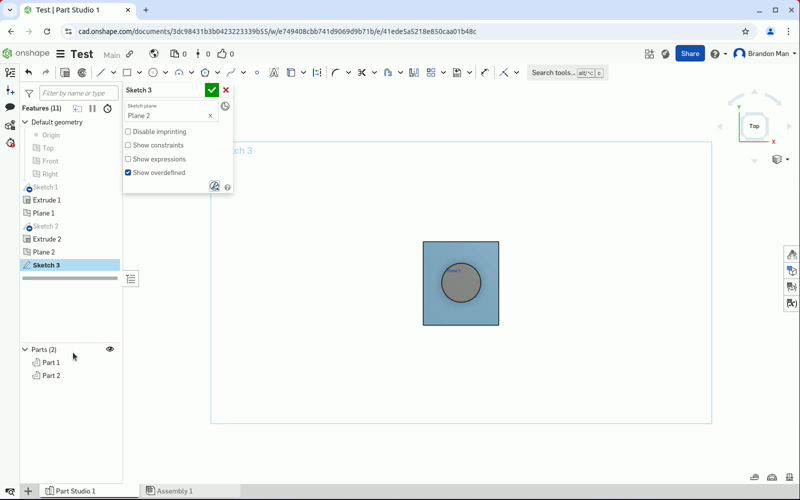
key(y)
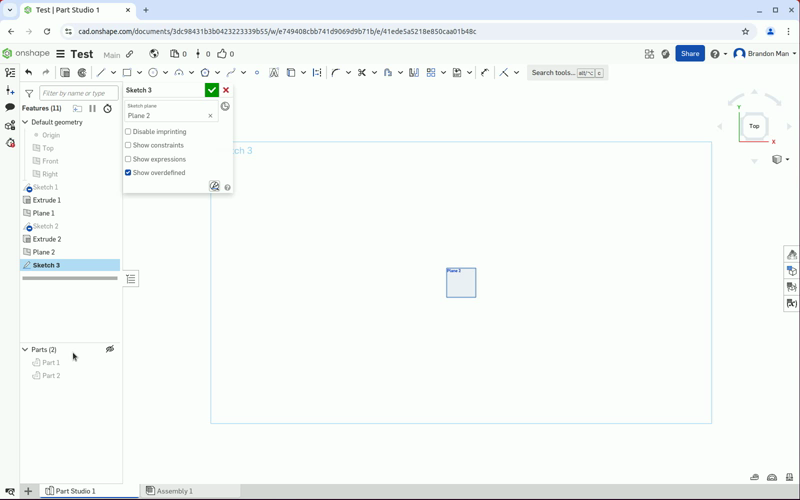
key(l)
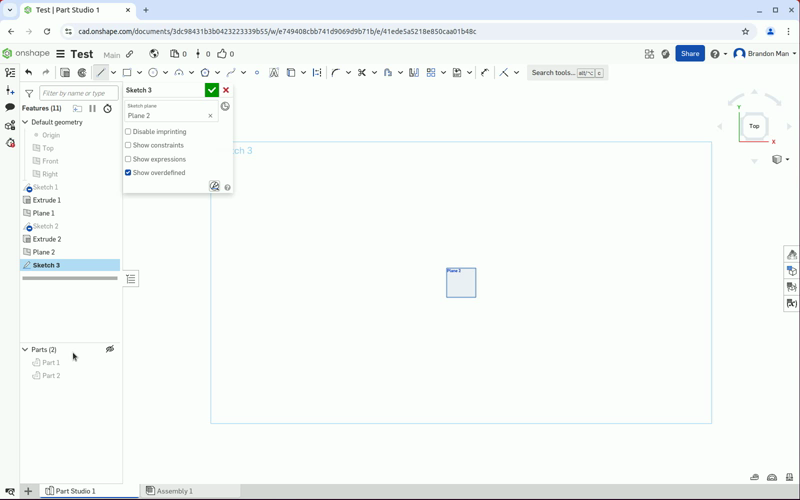
key_down(shift)
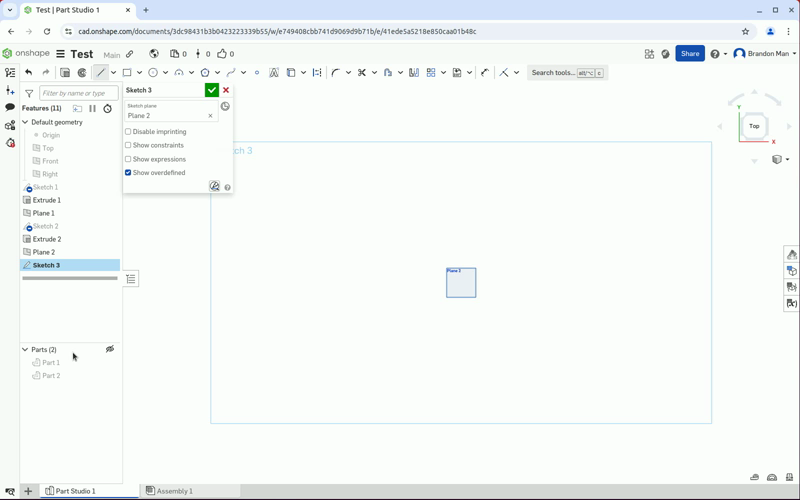
mouse_move(453, 295)
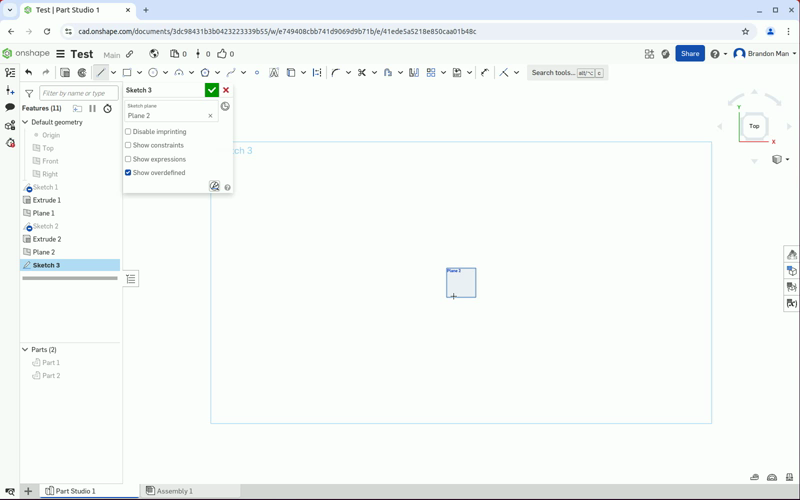
click(453, 295)
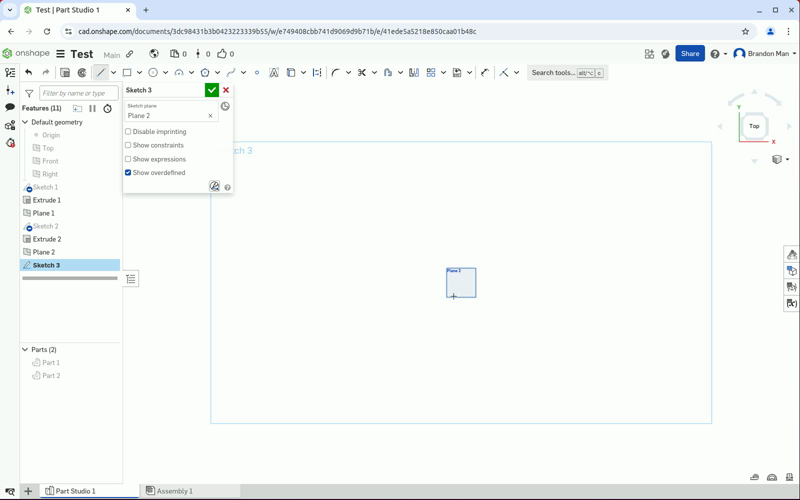
key_up(shift)
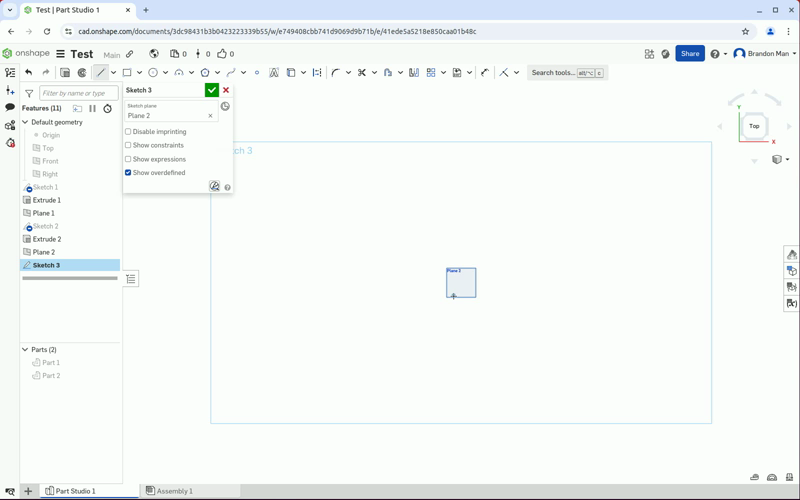
key_down(shift)
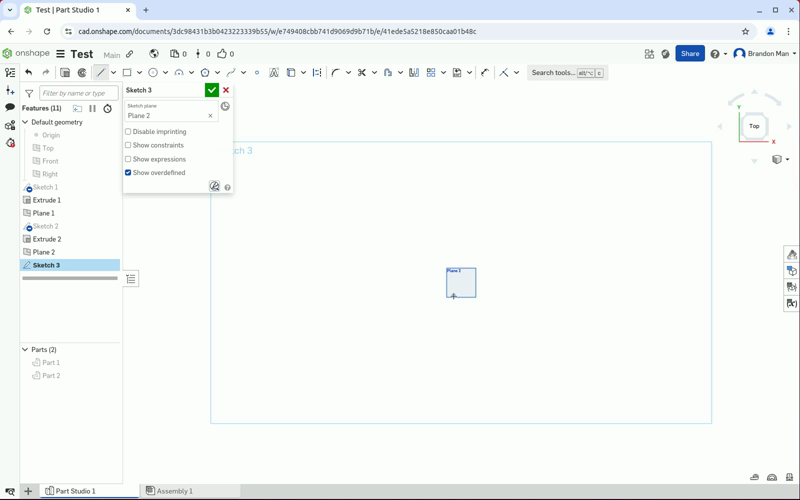
mouse_move(483, 295)
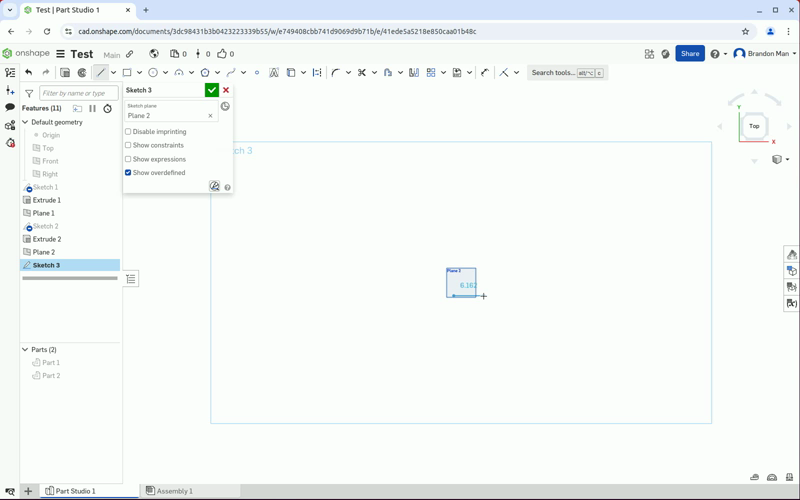
mouse_move(468, 295)
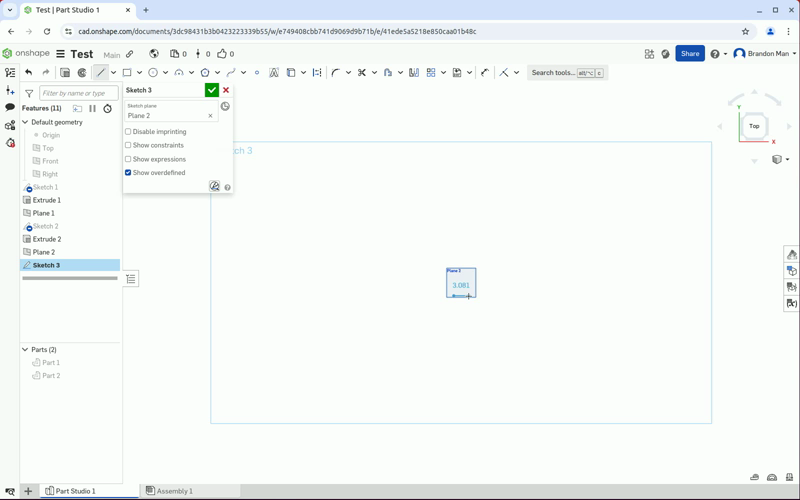
click(468, 295)
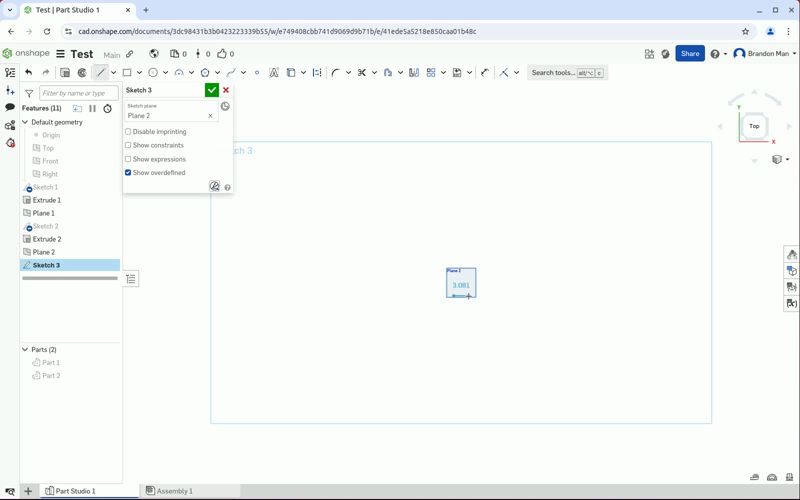
key_up(shift)
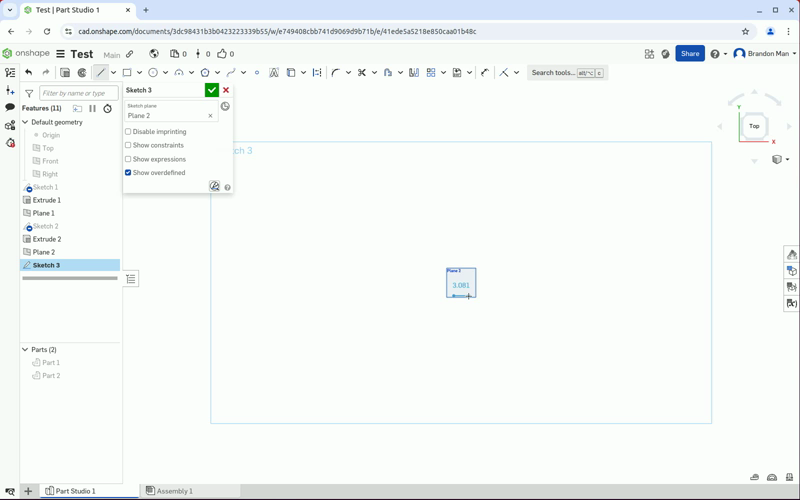
key_down(shift)
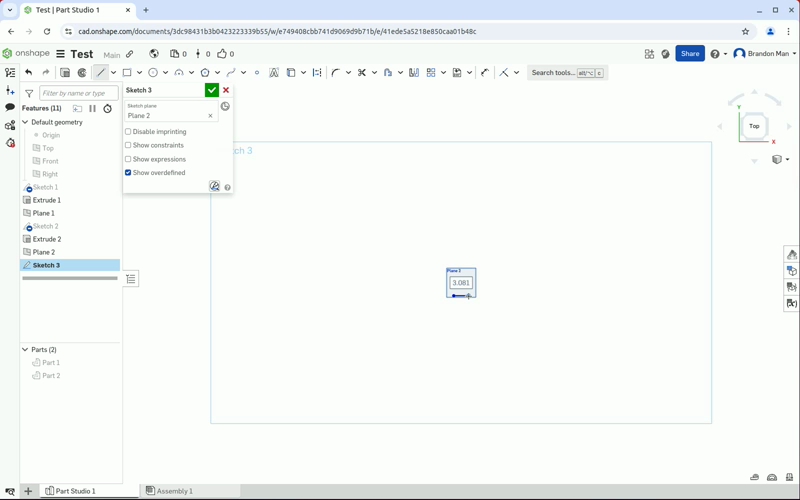
mouse_move(498, 295)
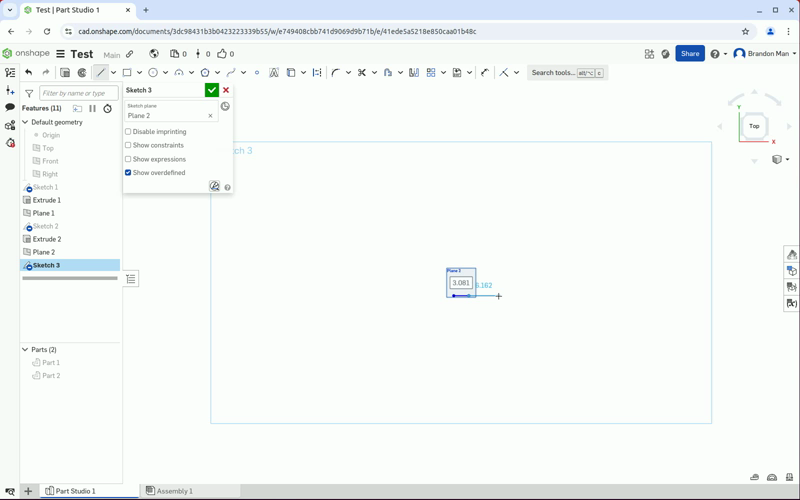
mouse_move(468, 269)
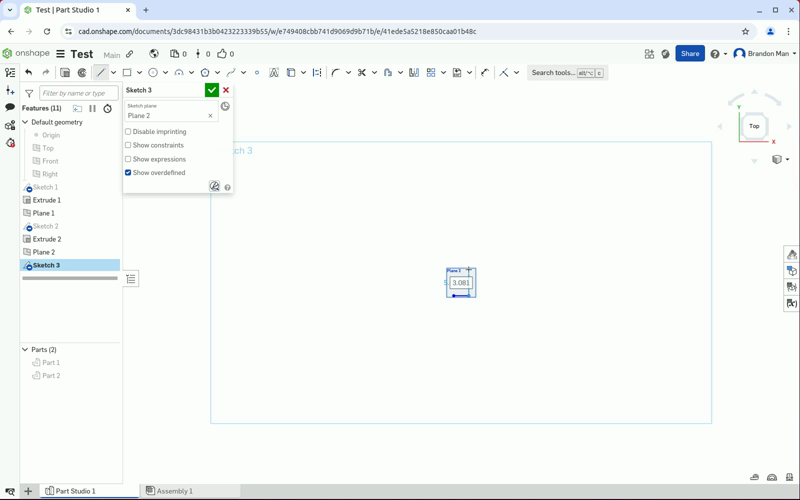
click(468, 269)
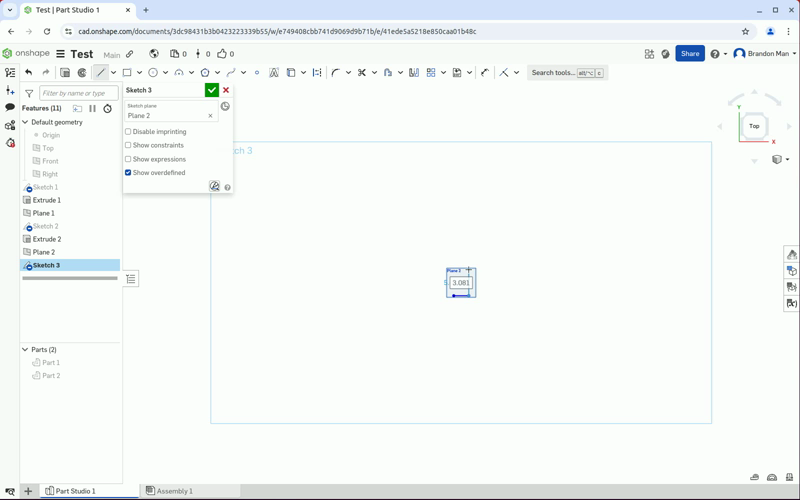
key_up(shift)
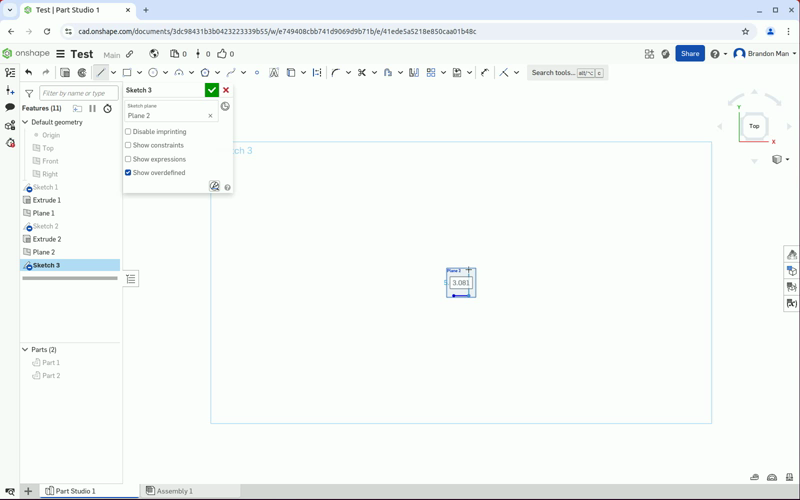
key_down(shift)
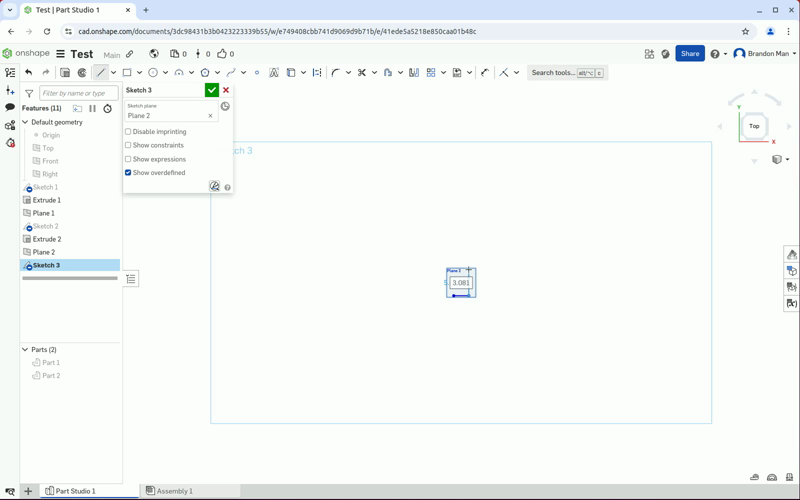
mouse_move(498, 269)
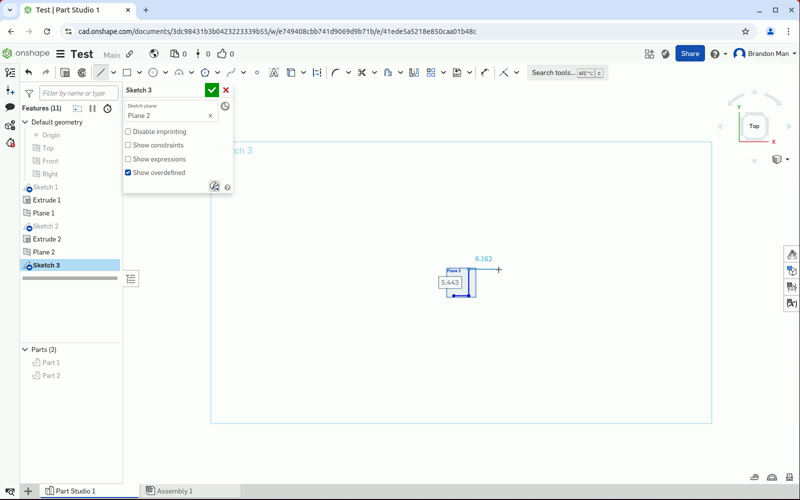
mouse_move(453, 269)
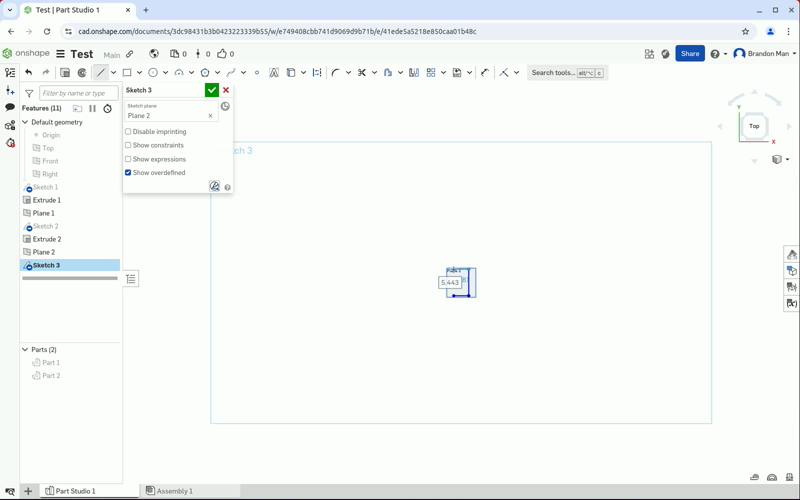
click(453, 269)
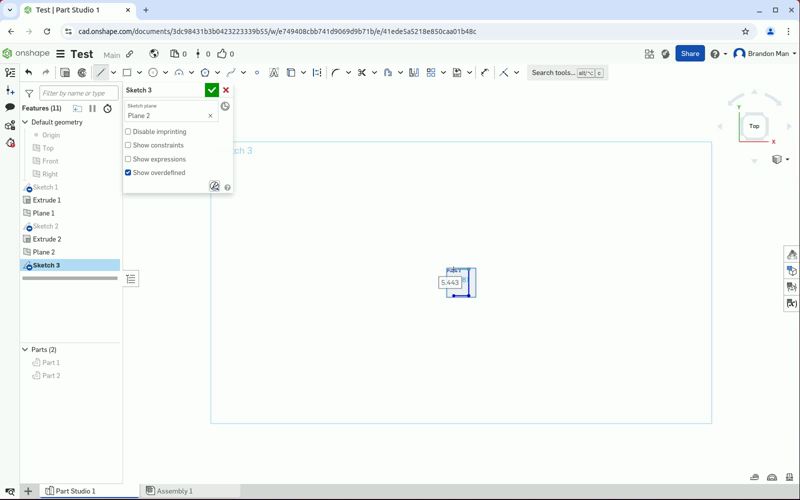
key_up(shift)
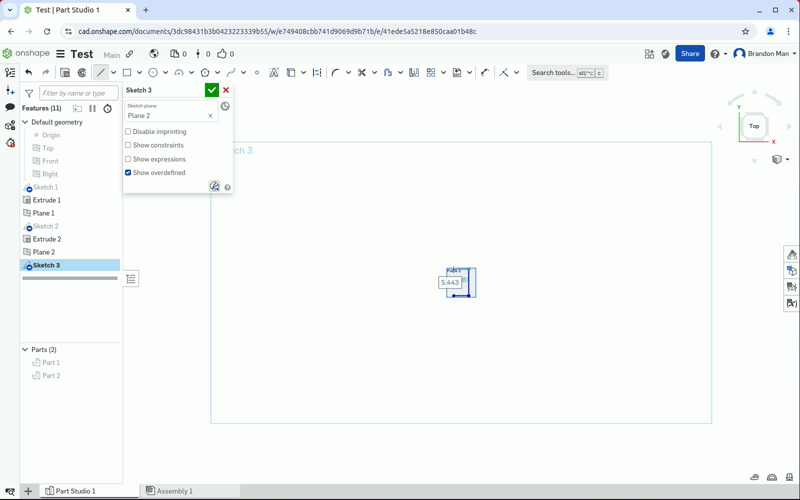
mouse_move(483, 269)
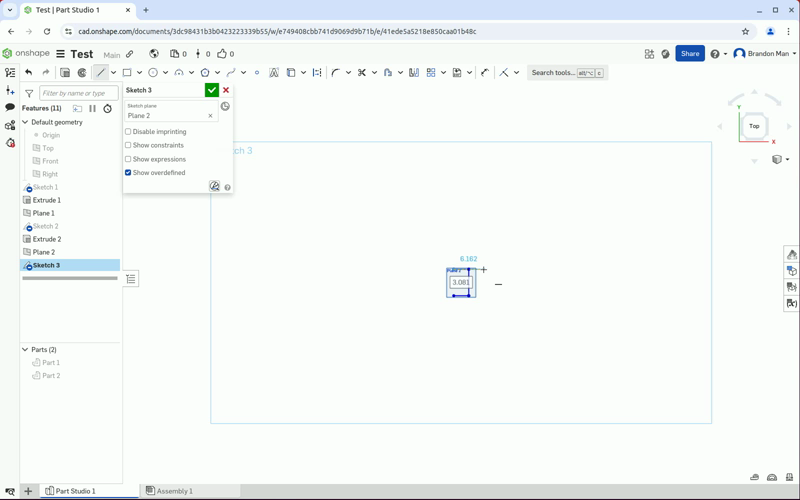
key_down(shift)
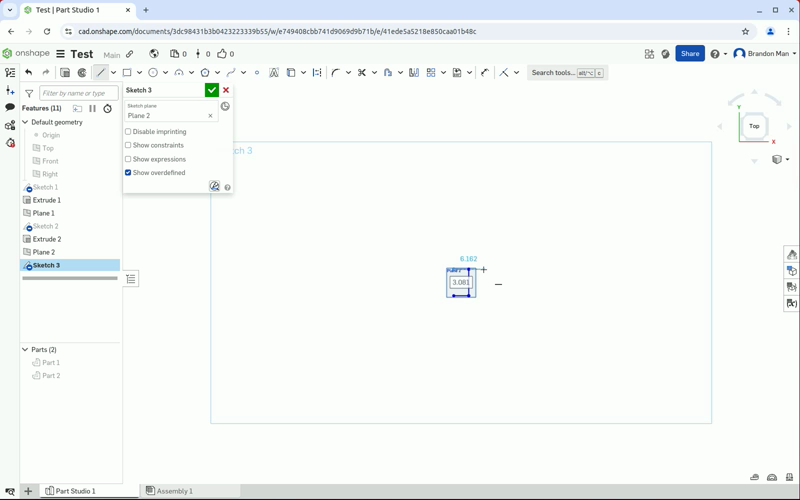
mouse_move(453, 295)
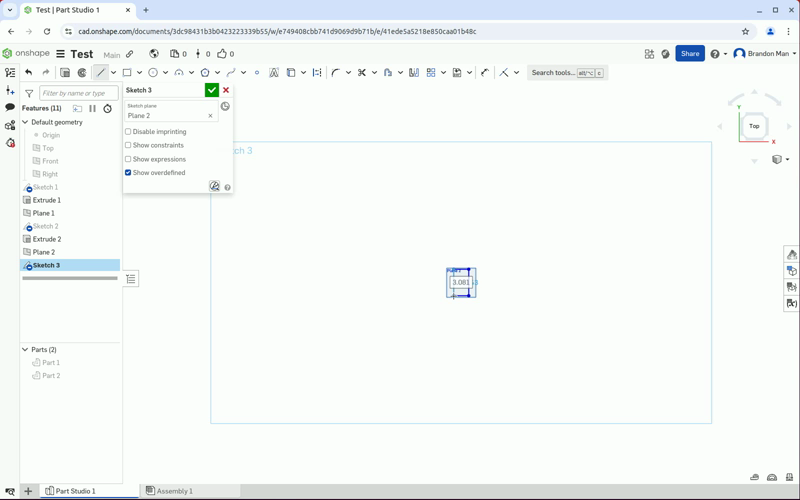
key_up(shift)
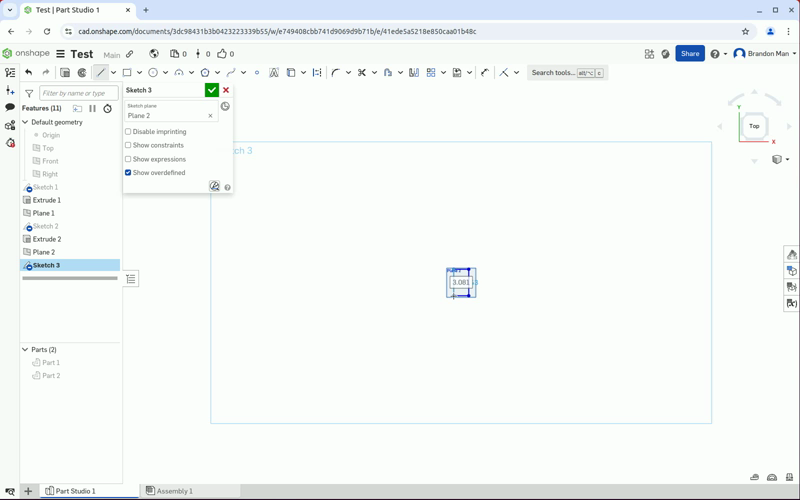
click(453, 295)
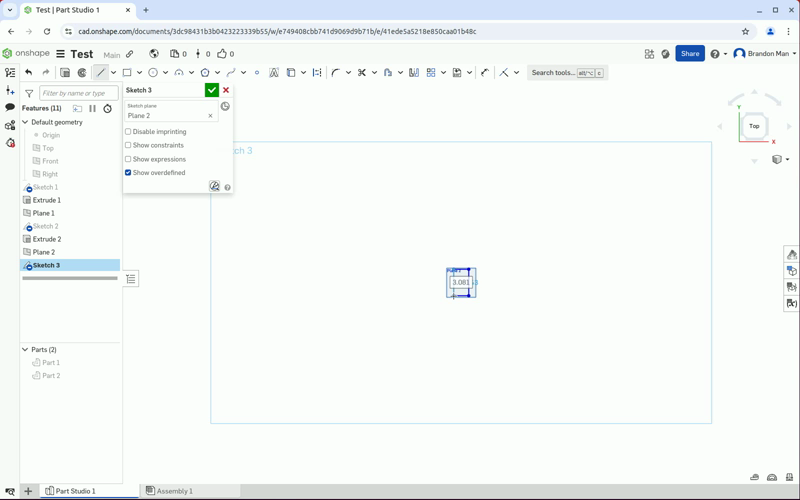
key(esc)
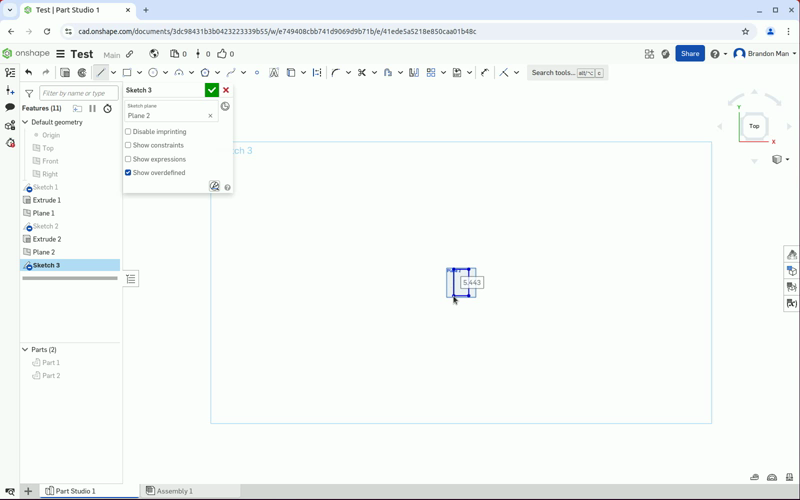
mouse_move(460, 271)
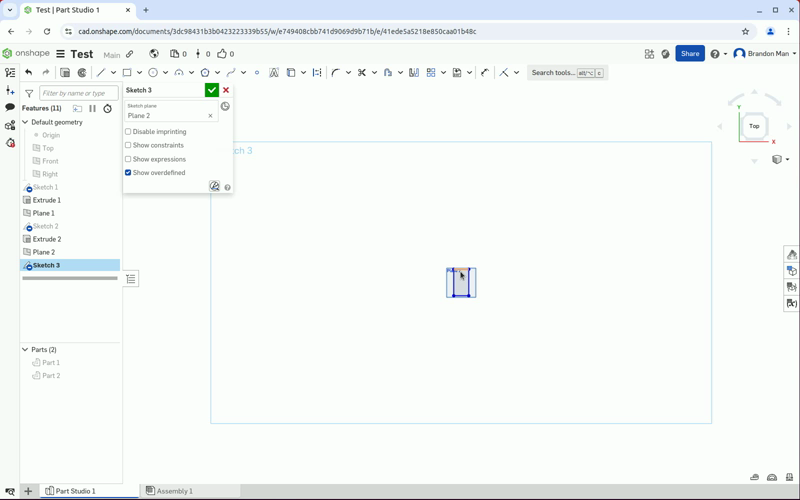
scroll(6)
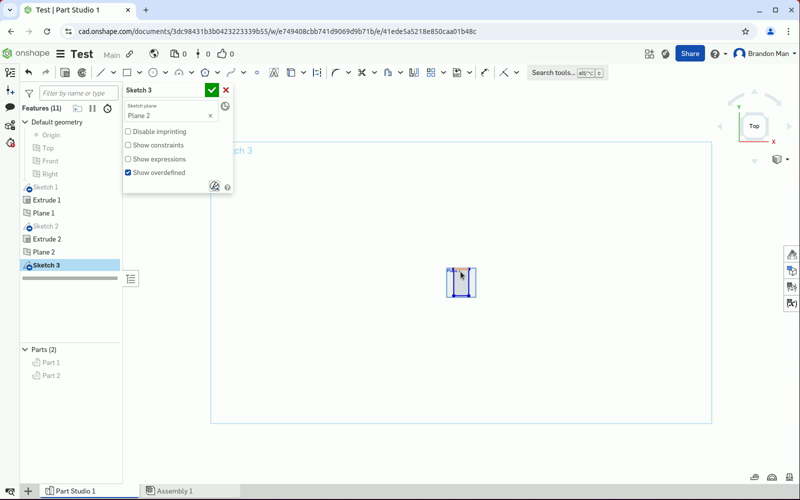
scroll(6)
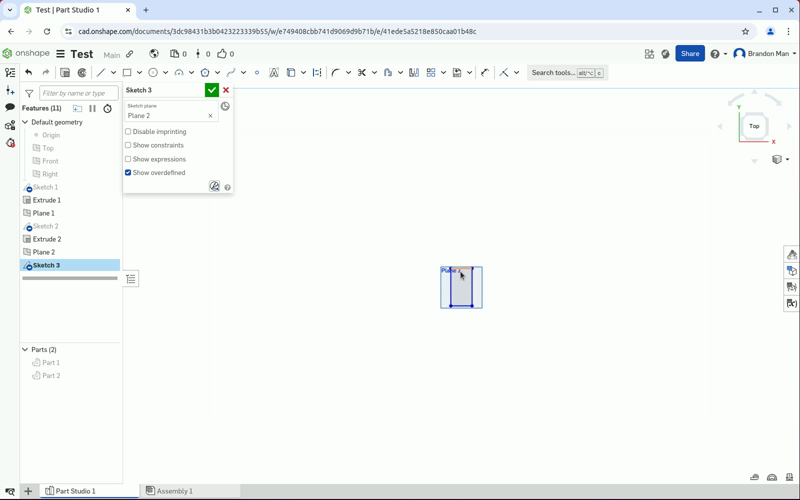
scroll(6)
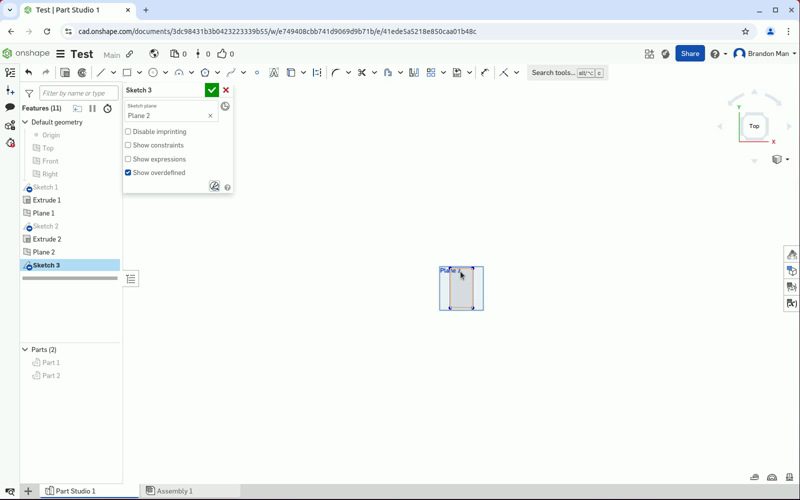
scroll(6)
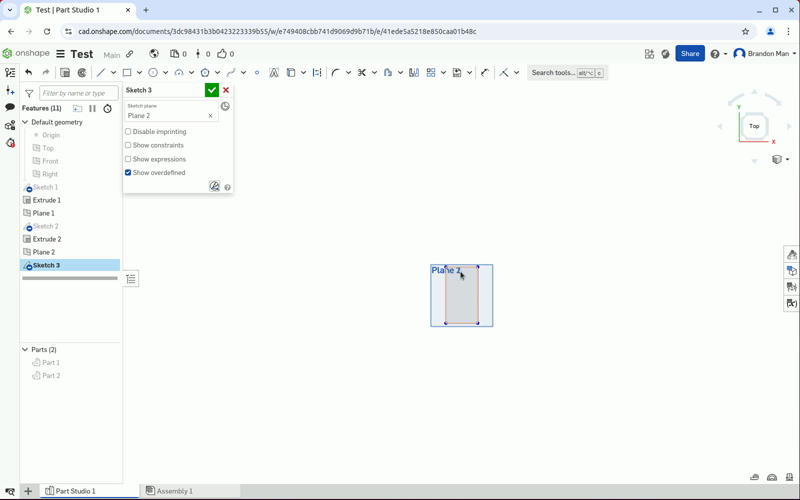
scroll(6)
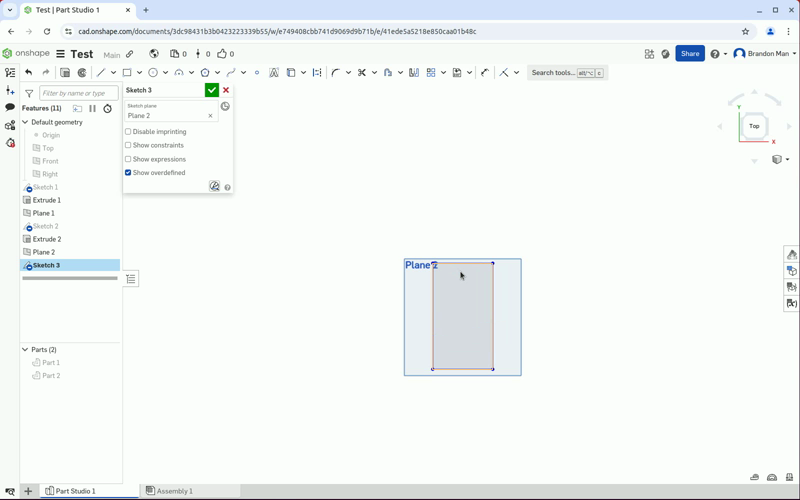
scroll(6)
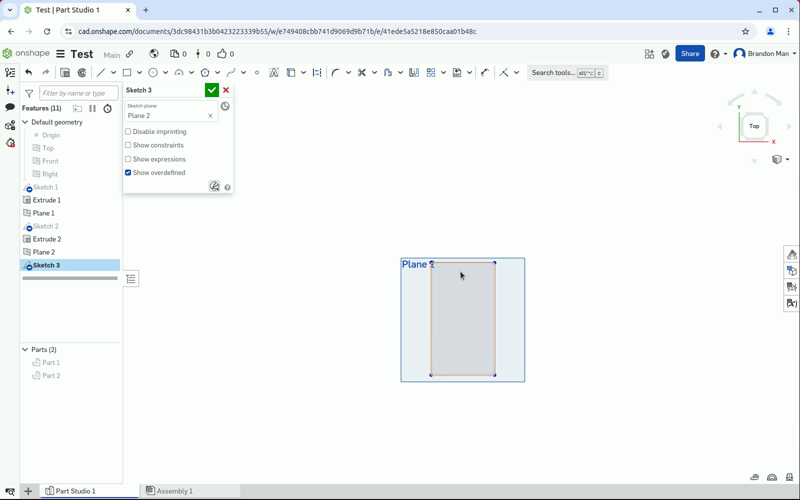
scroll(6)
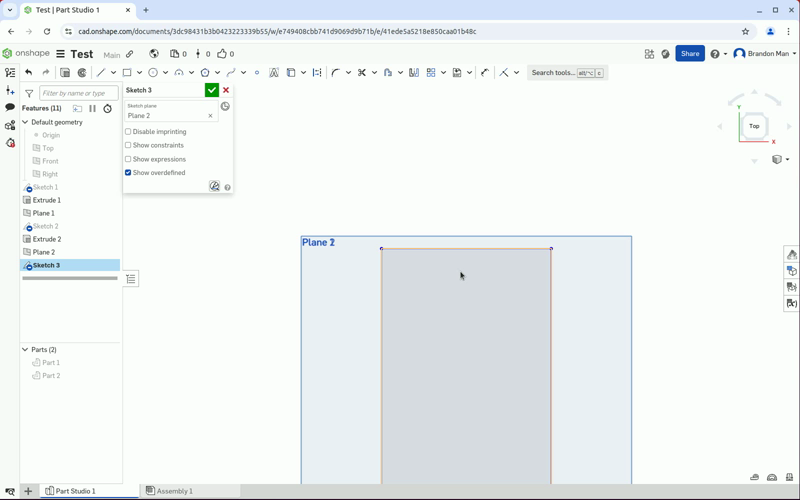
click(460, 271)
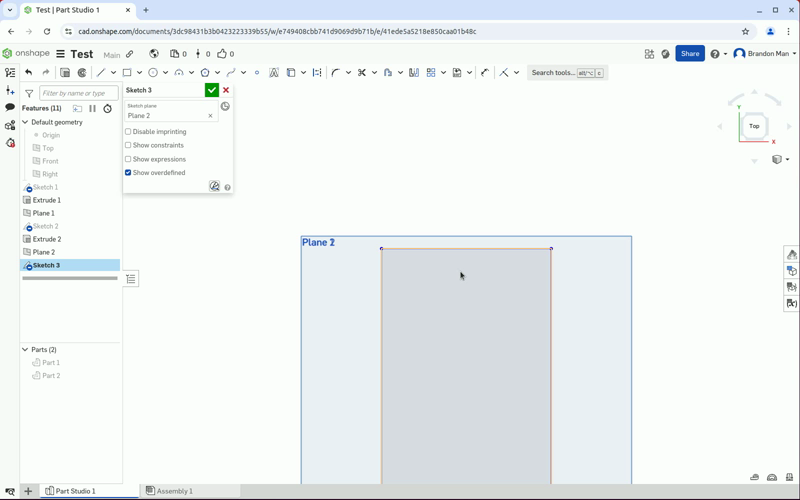
scroll(-6)
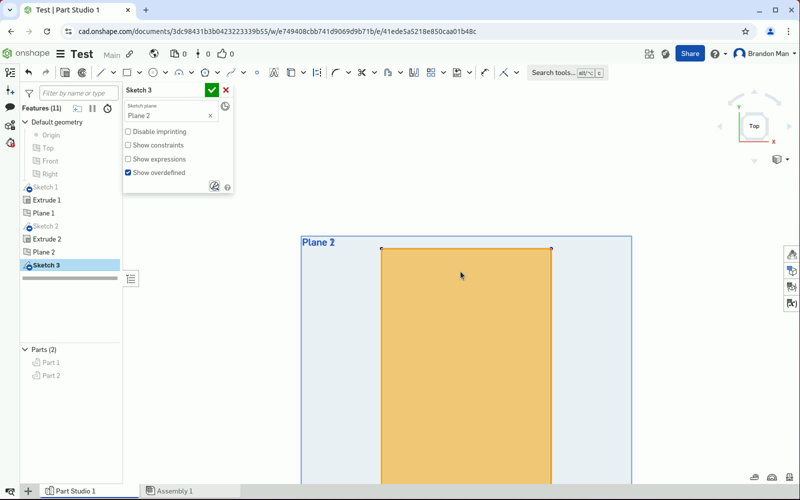
scroll(-6)
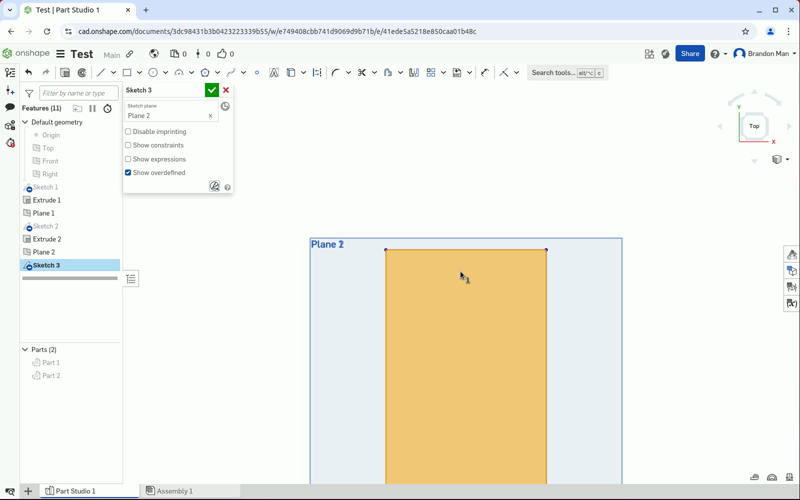
scroll(-6)
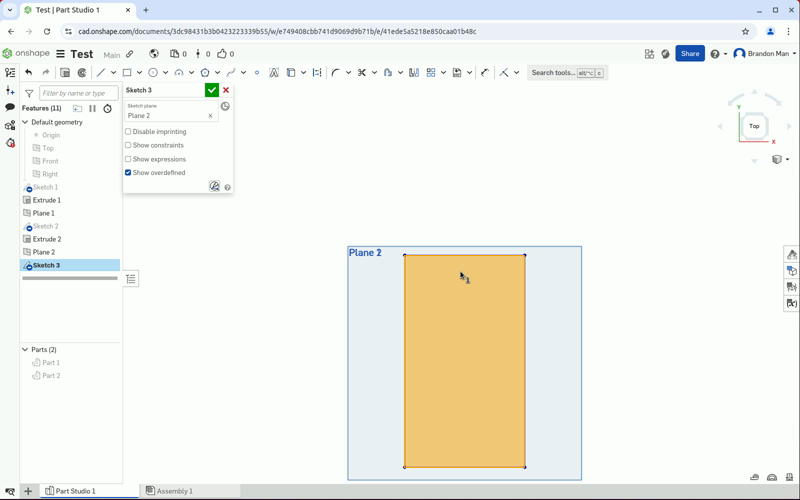
scroll(-6)
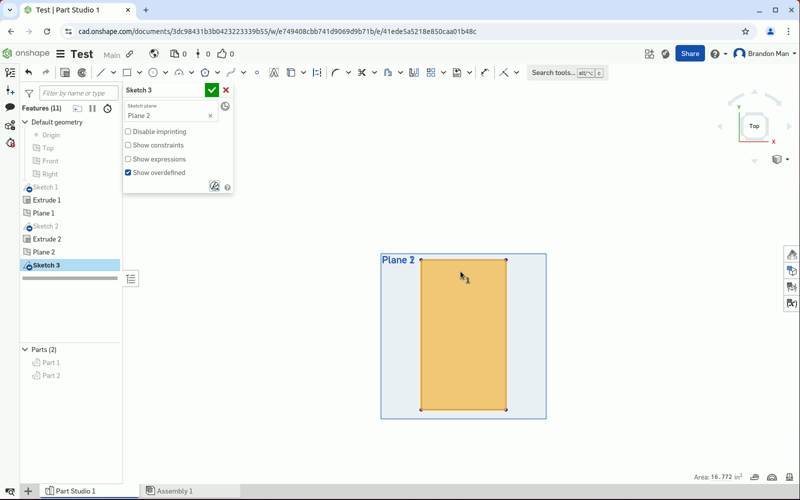
scroll(-6)
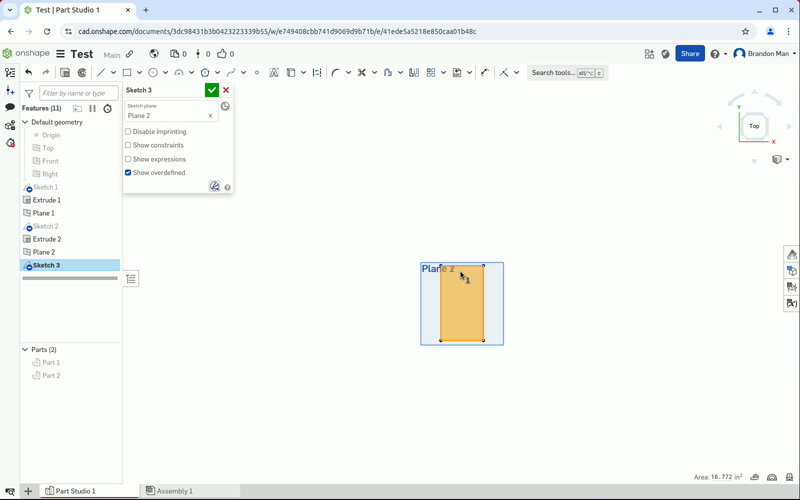
scroll(-6)
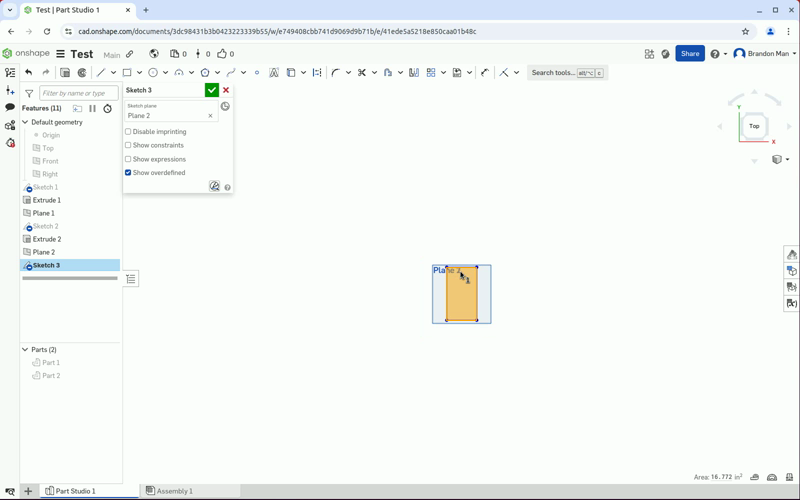
scroll(-6)
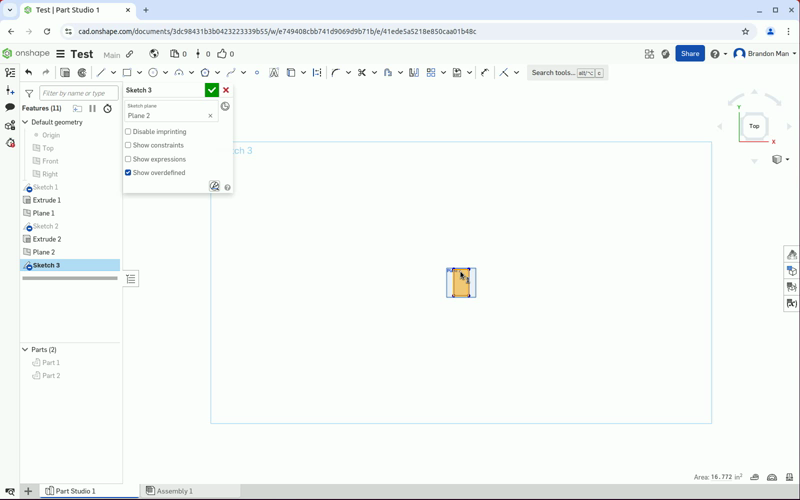
mouse_move(73, 352)
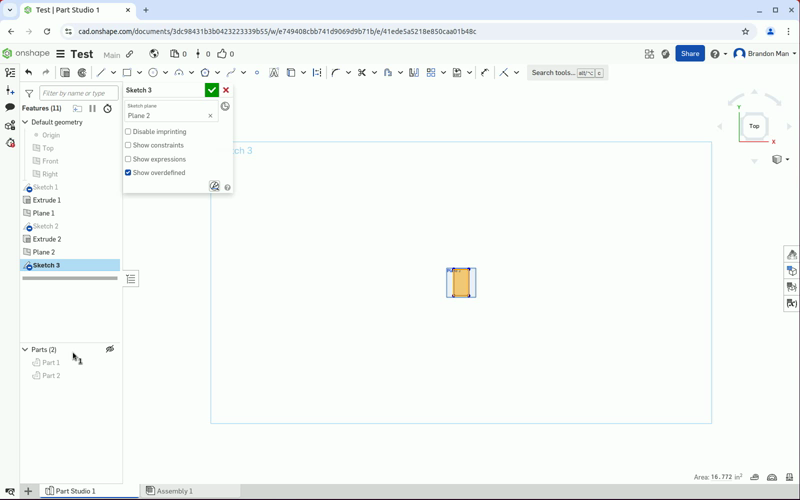
key(shift+y)
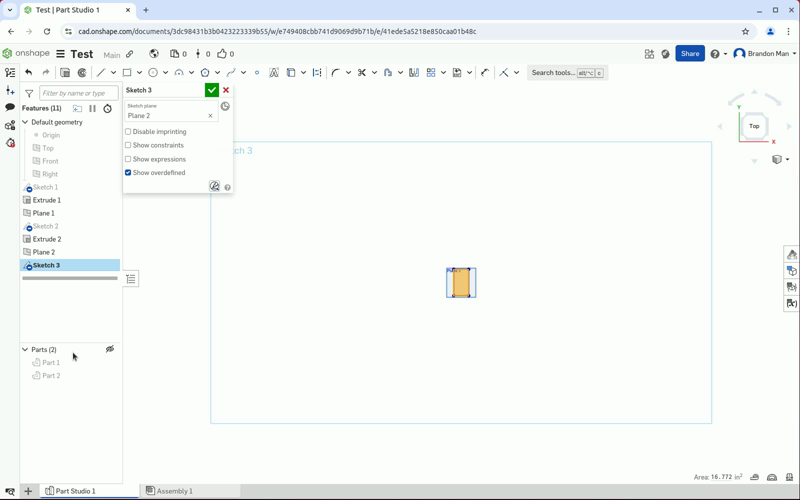
key(shift+e)
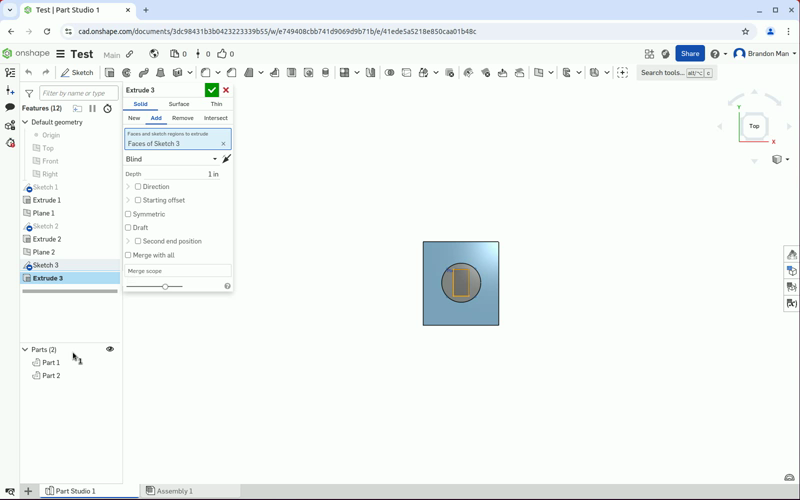
mouse_move(143, 106)
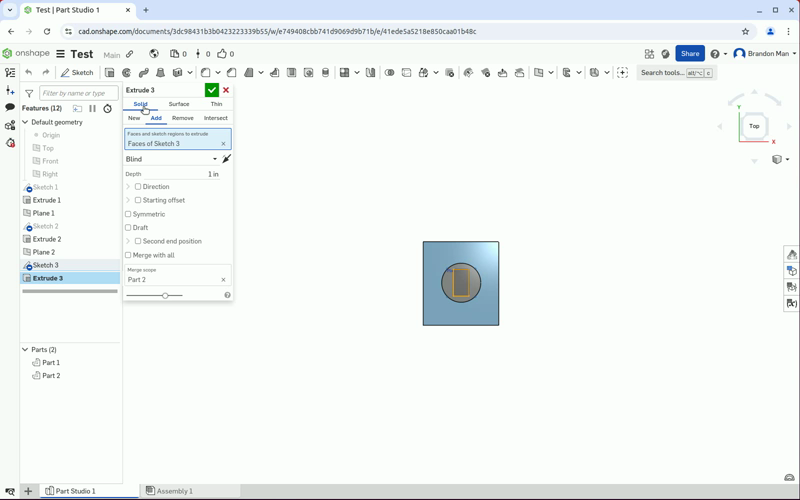
click(143, 106)
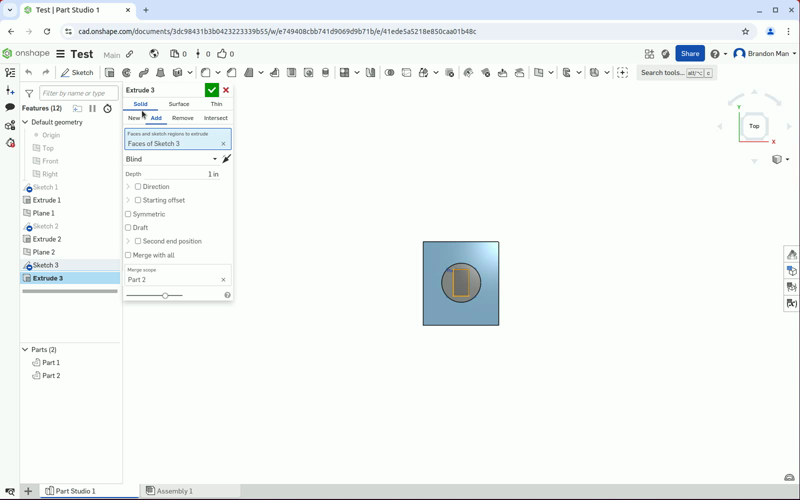
mouse_move(137, 120)
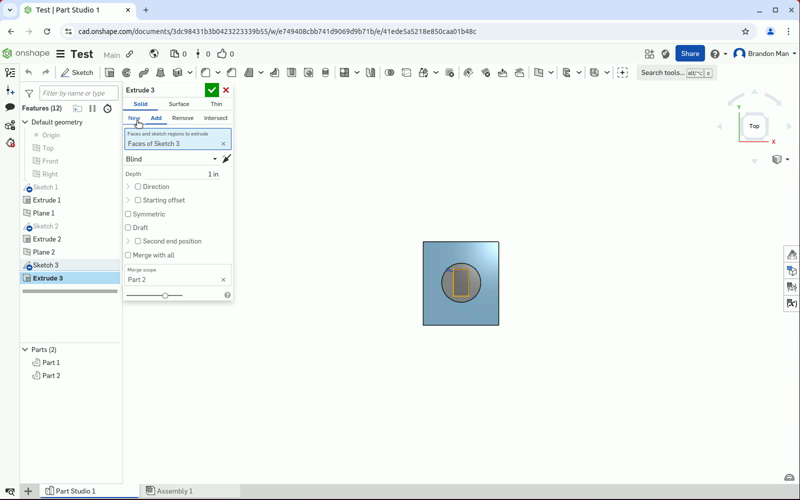
click(137, 120)
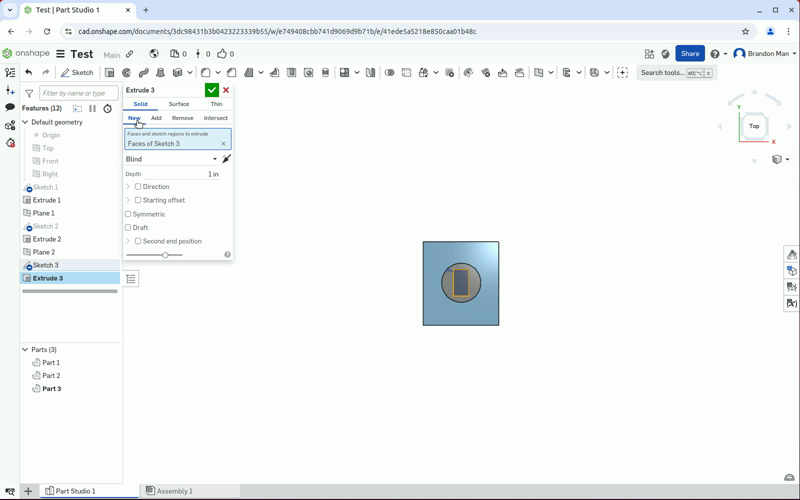
key(tab, 4)
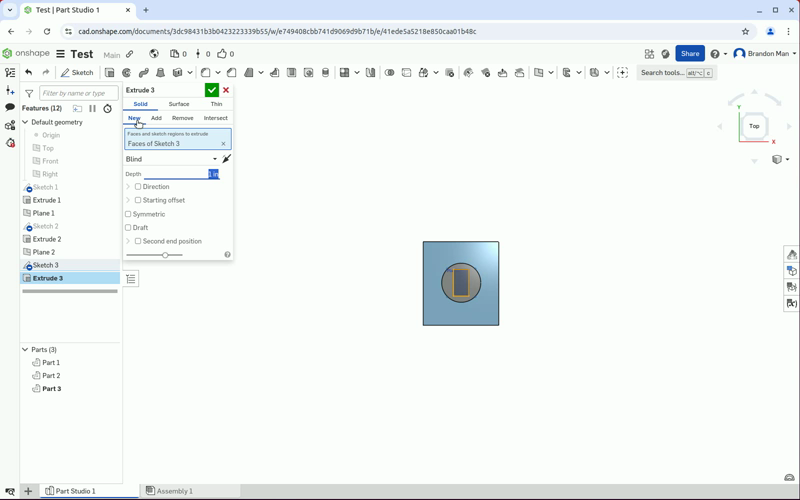
text(11.554)
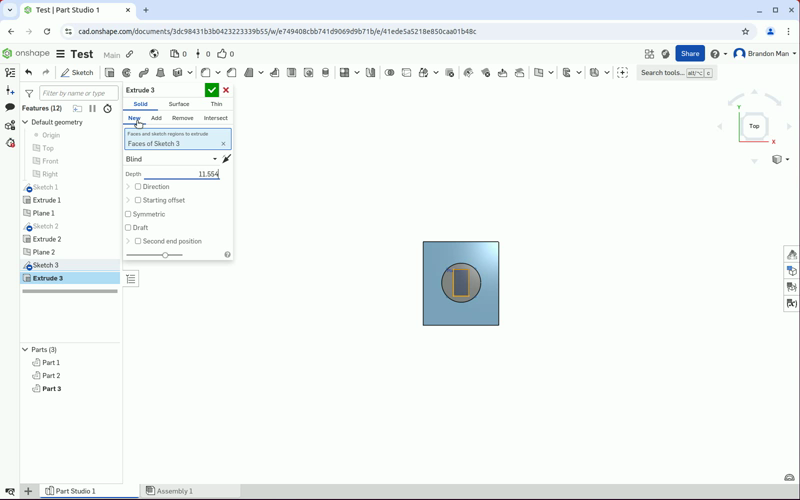
key(enter)
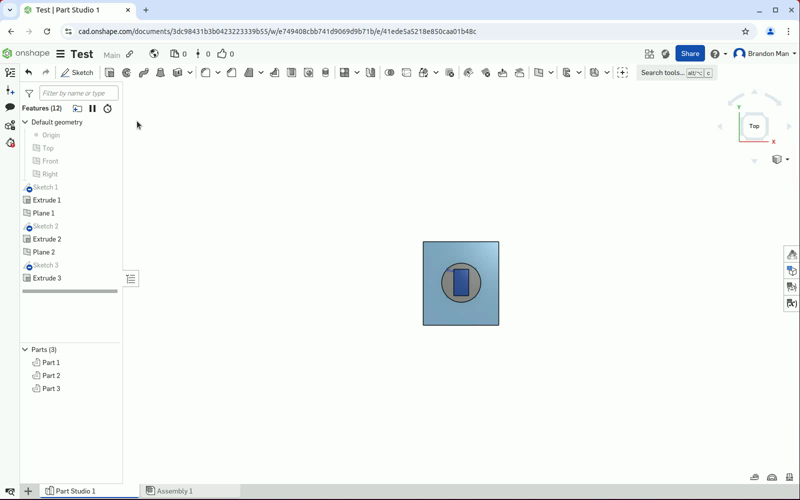
key(shift+h)
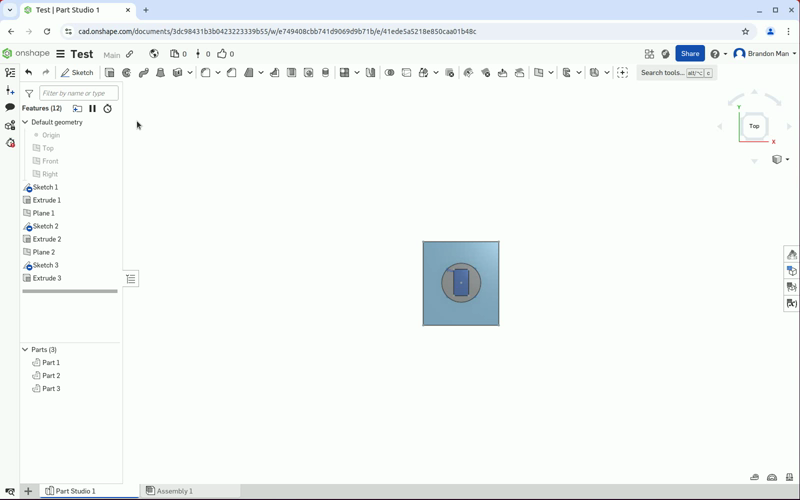
key(shift+h)
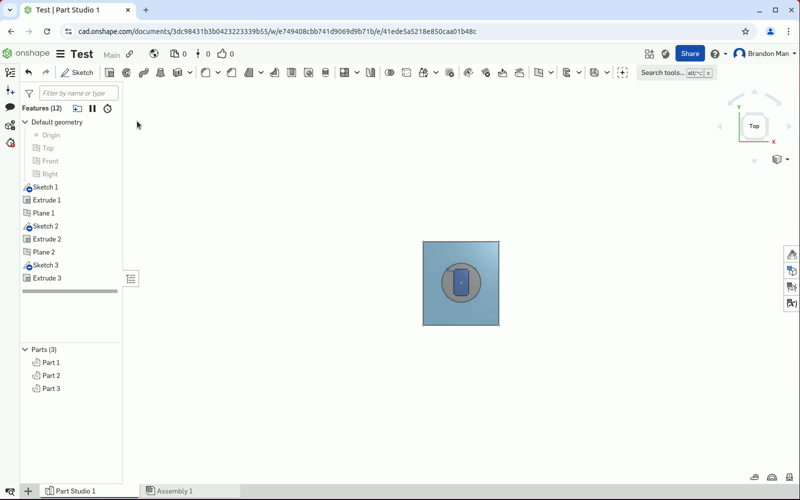
key(shift+7)
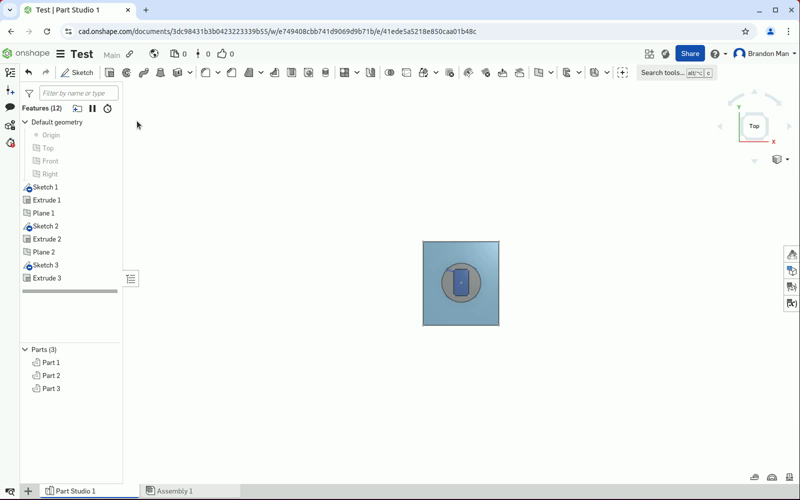
key(up, 3)
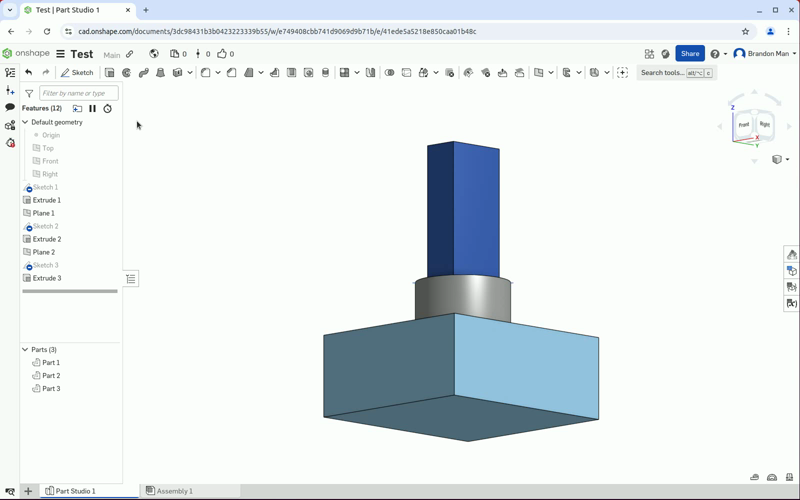
key(left, 3)
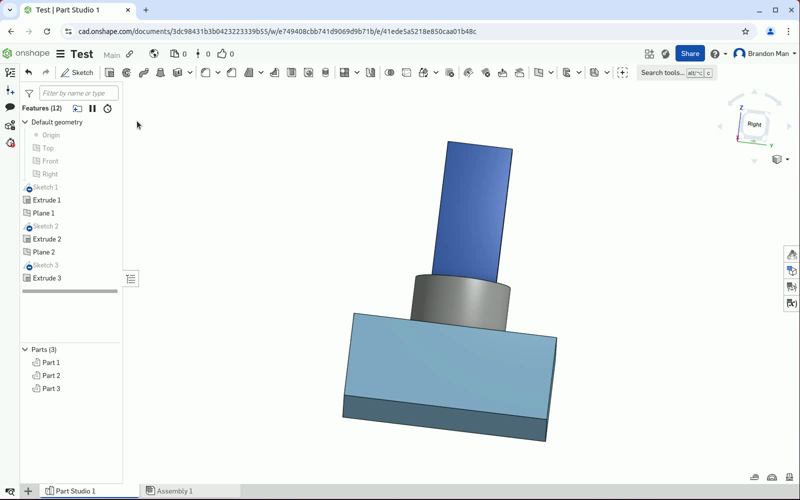
key(right, 3)
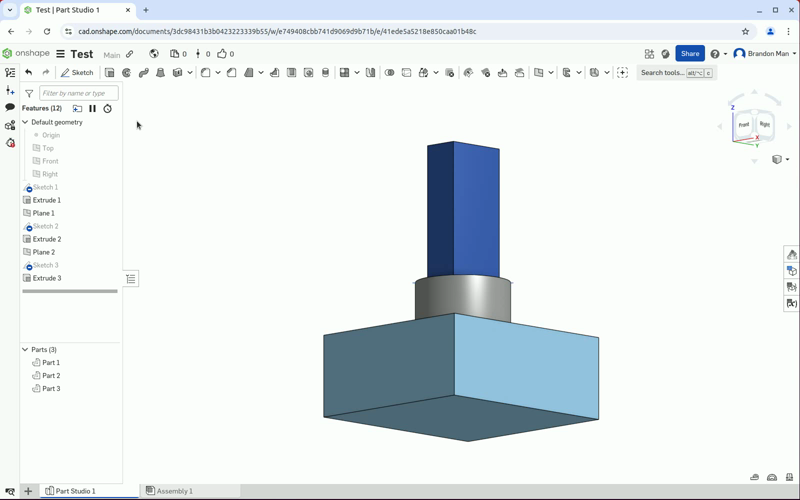
key(down, 3)
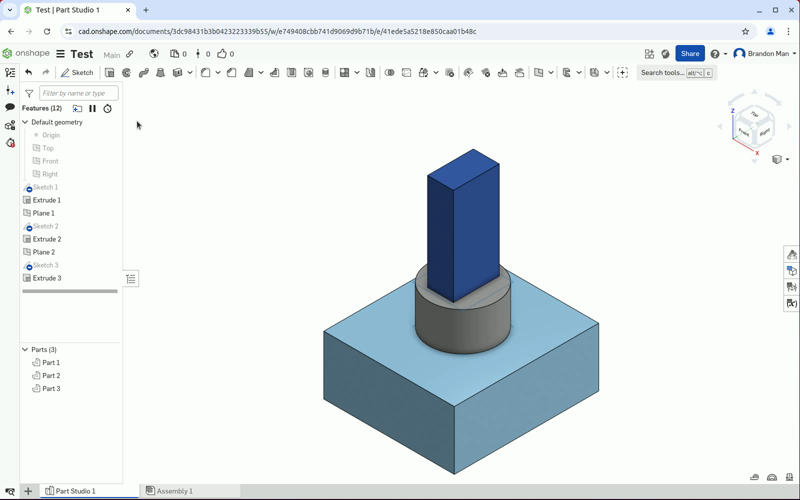
mouse_move(73, 189)
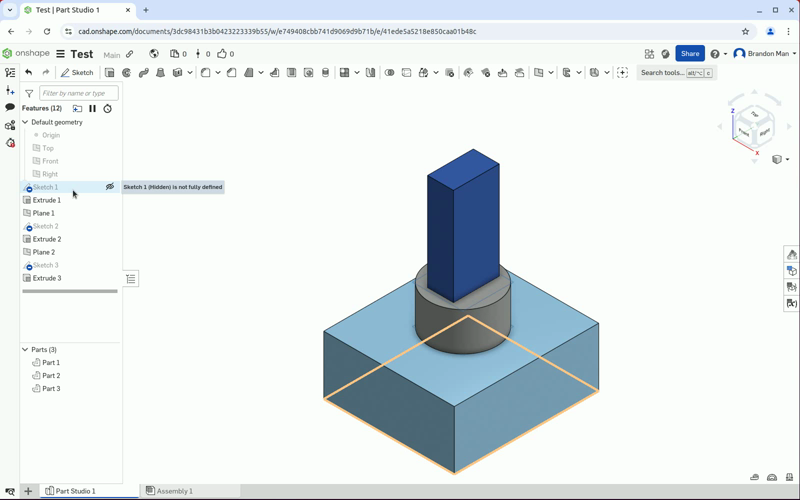
click(73, 189)